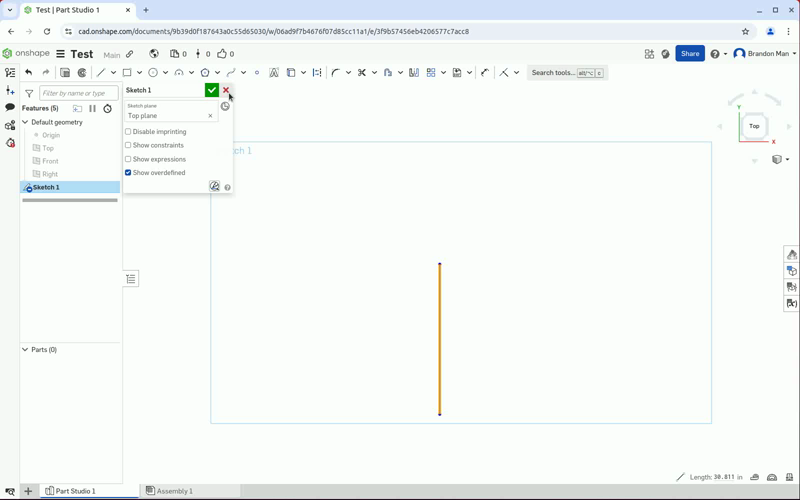
key(shift+h)
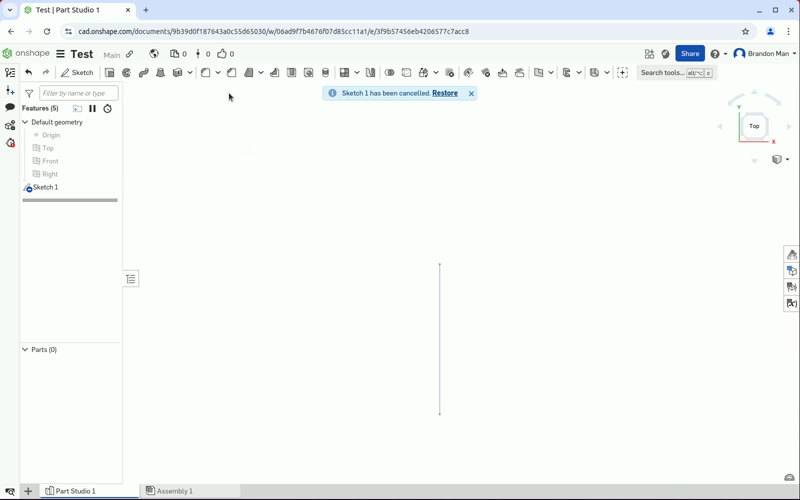
key(shift+s)
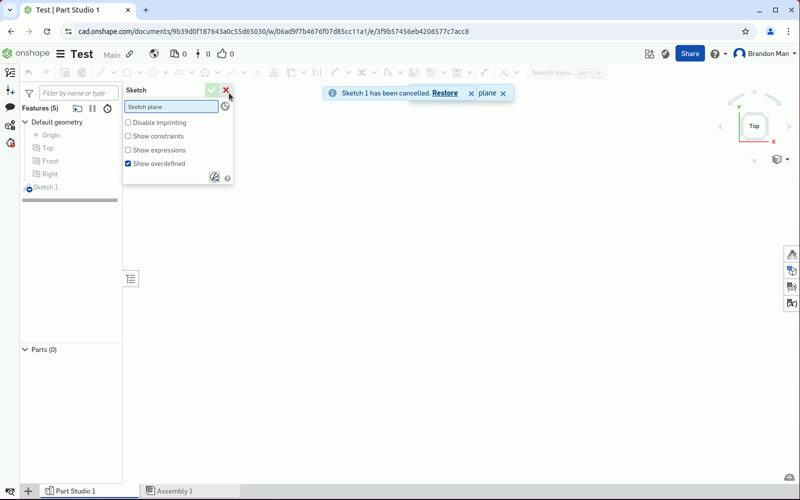
mouse_move(73, 150)
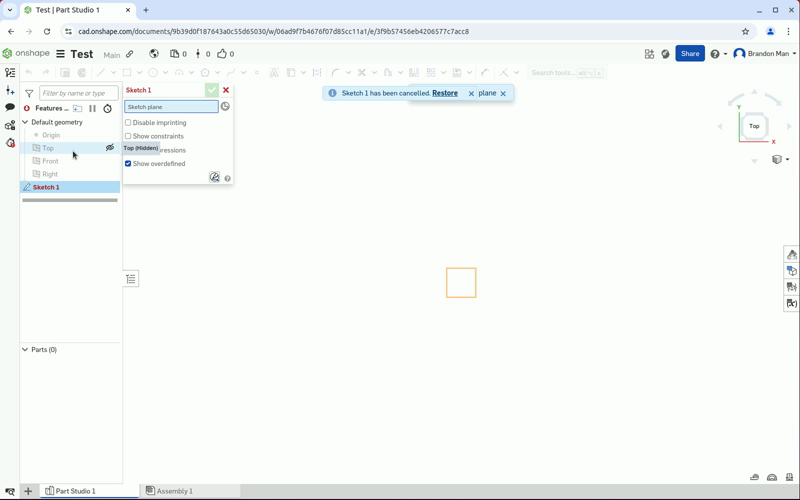
click(73, 150)
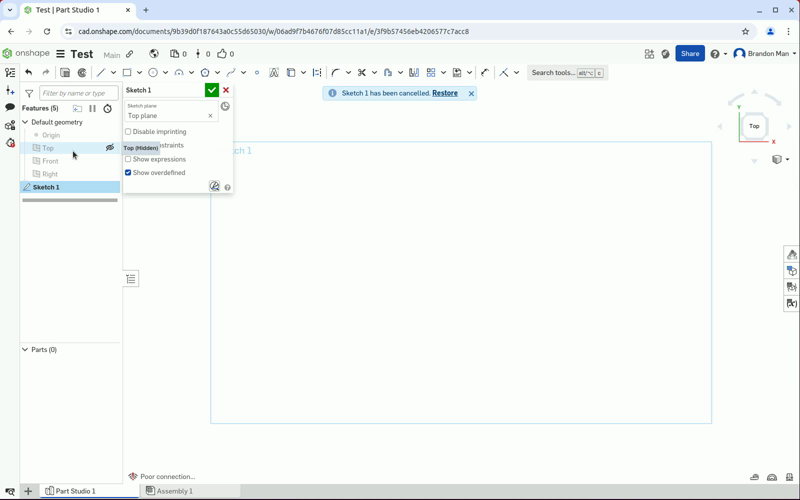
mouse_move(73, 352)
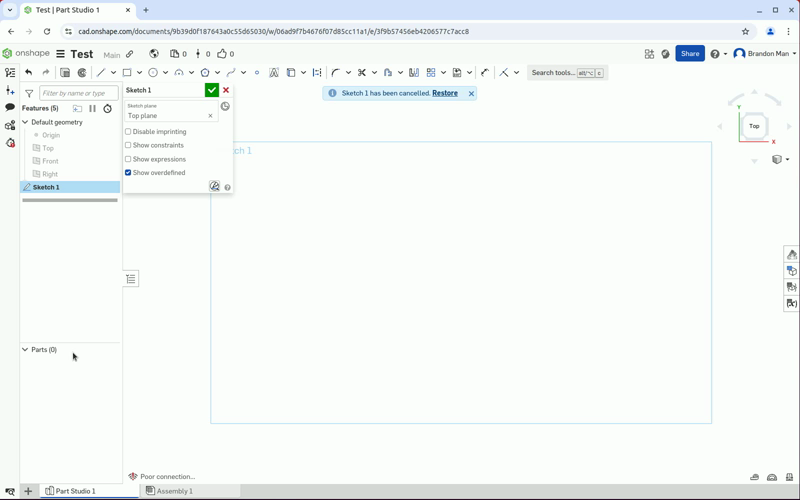
key(y)
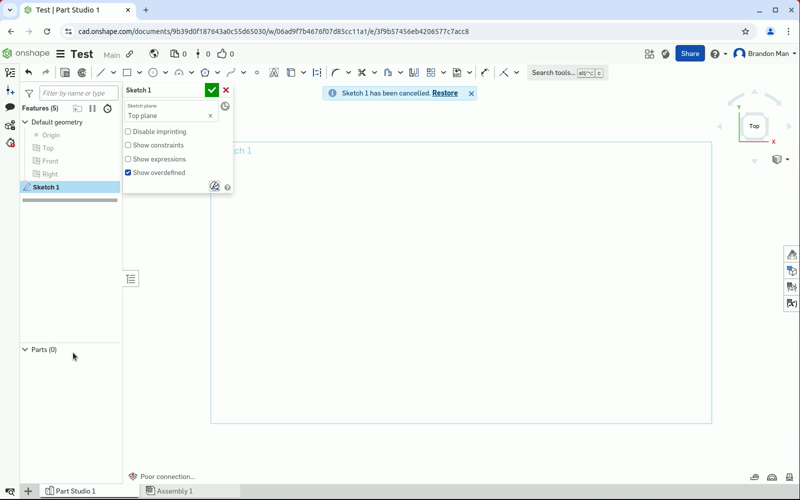
key(l)
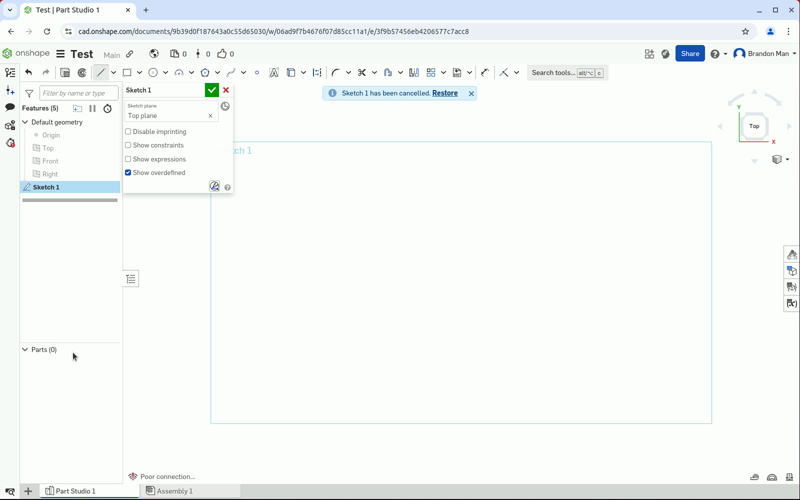
key_down(shift)
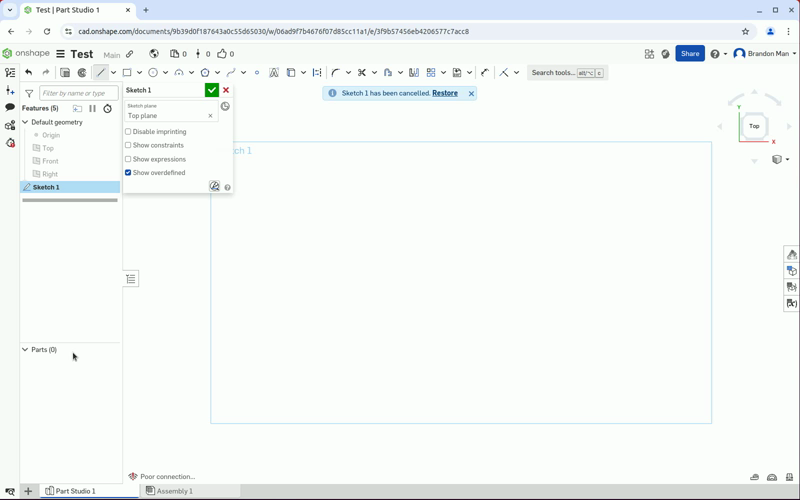
mouse_move(348, 386)
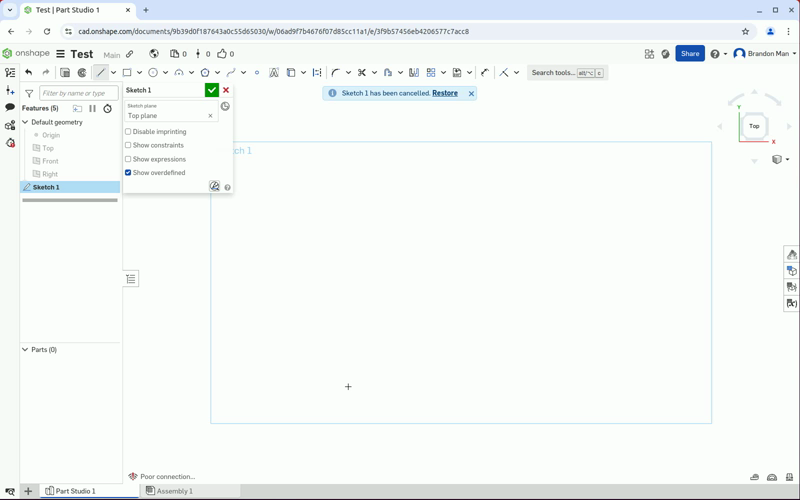
click(348, 386)
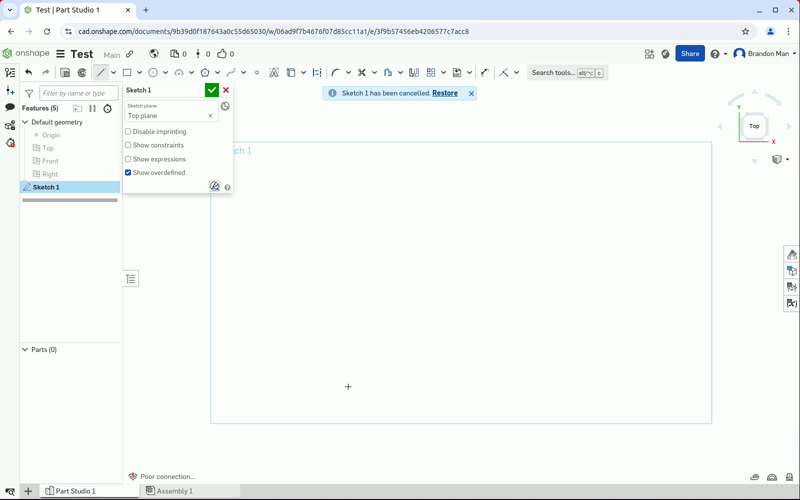
key_up(shift)
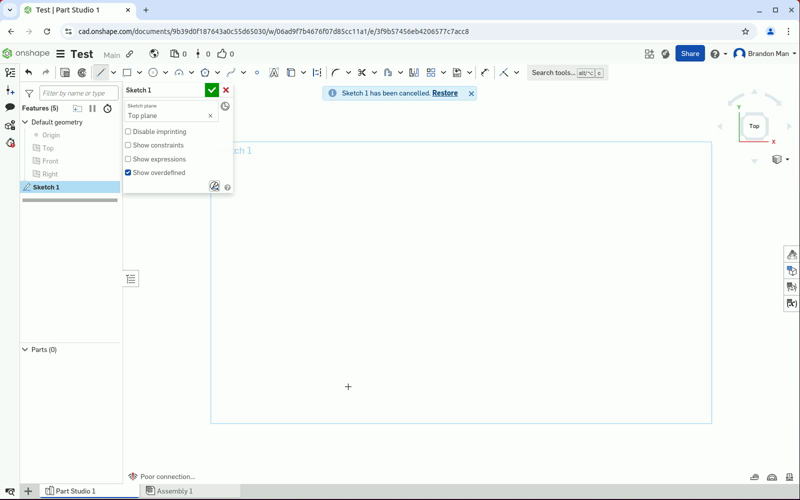
key_down(shift)
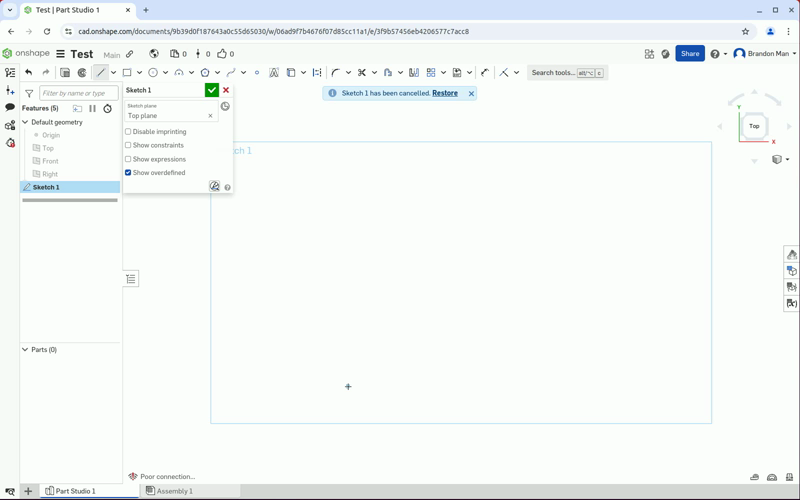
mouse_move(572, 386)
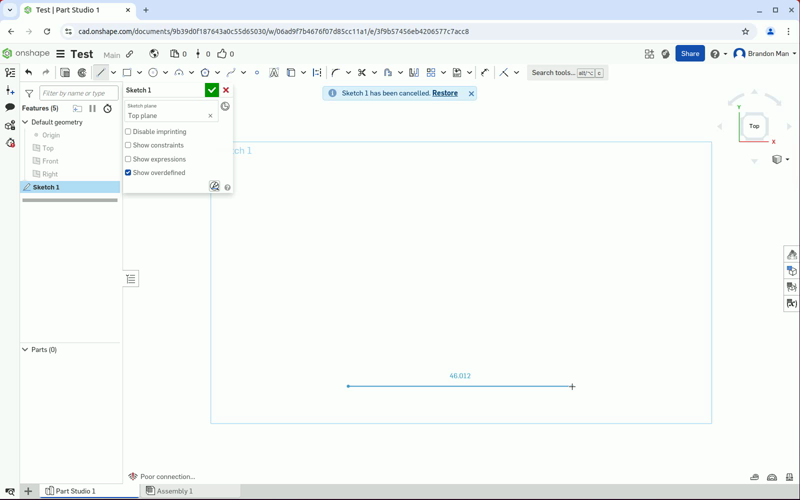
click(572, 386)
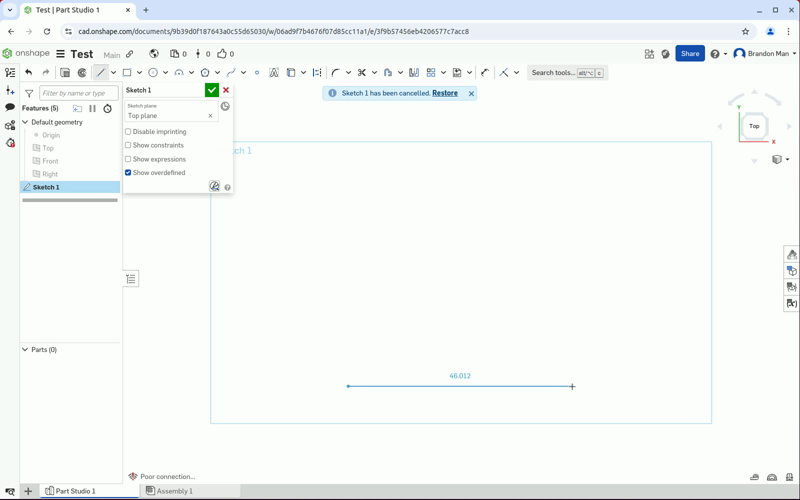
key_up(shift)
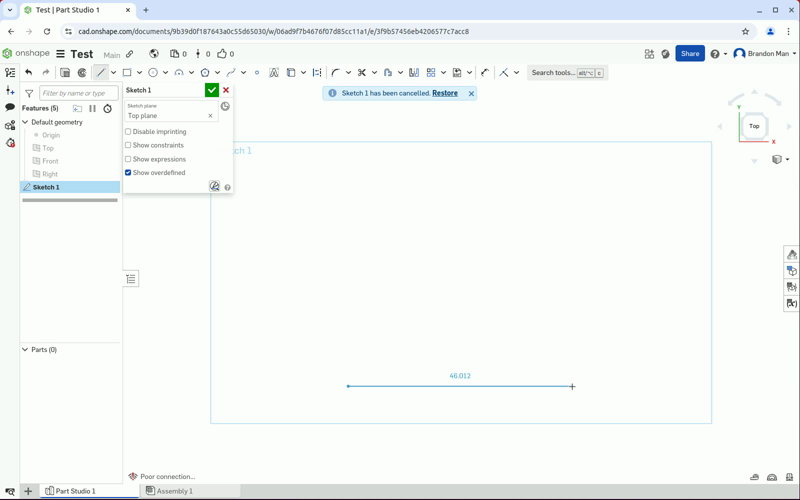
key_down(shift)
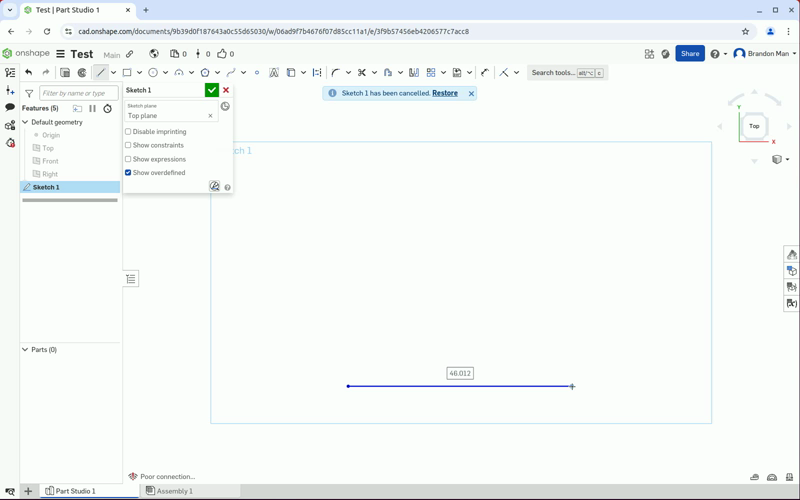
mouse_move(572, 181)
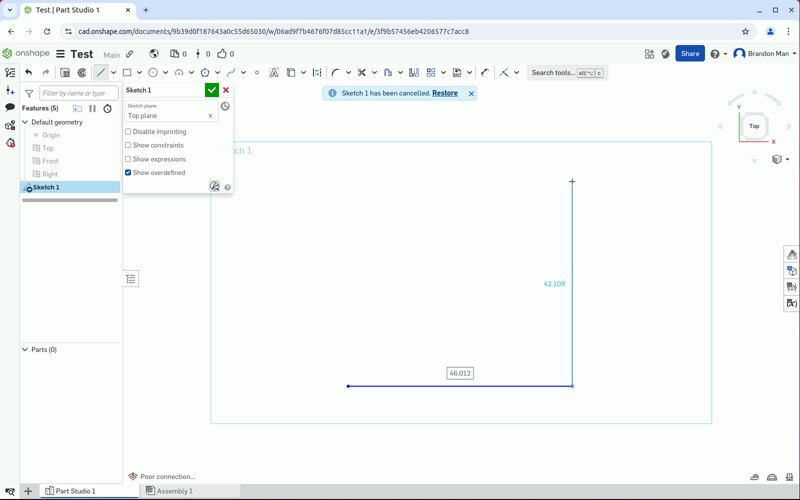
click(572, 181)
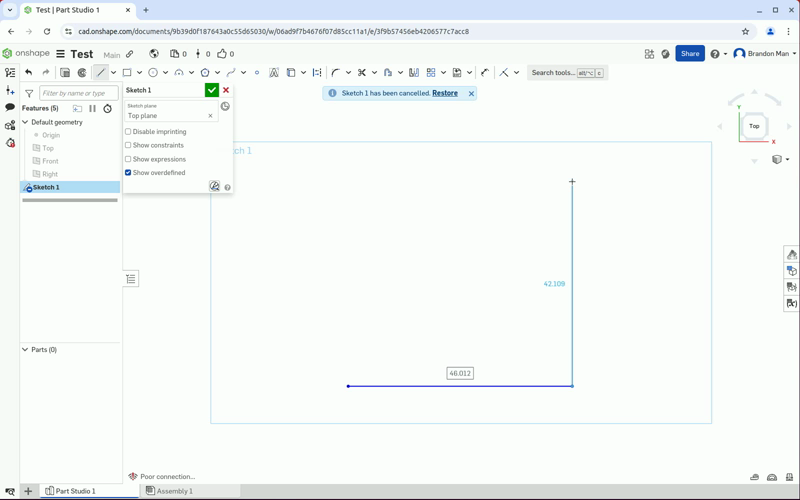
key_up(shift)
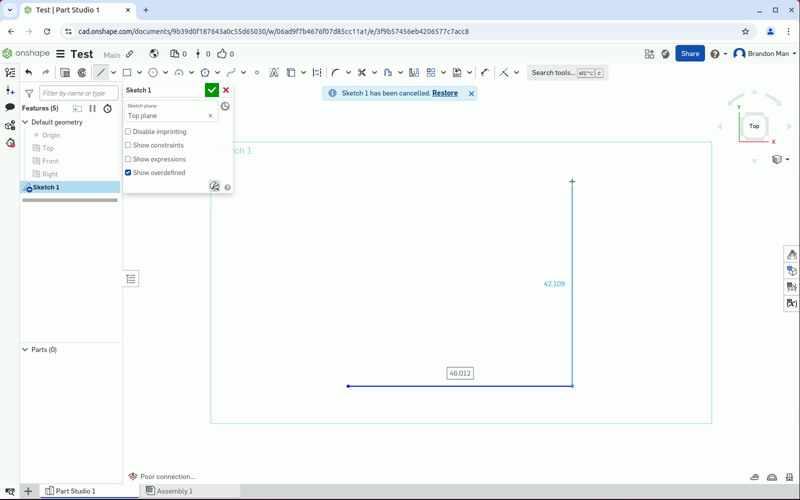
key_down(shift)
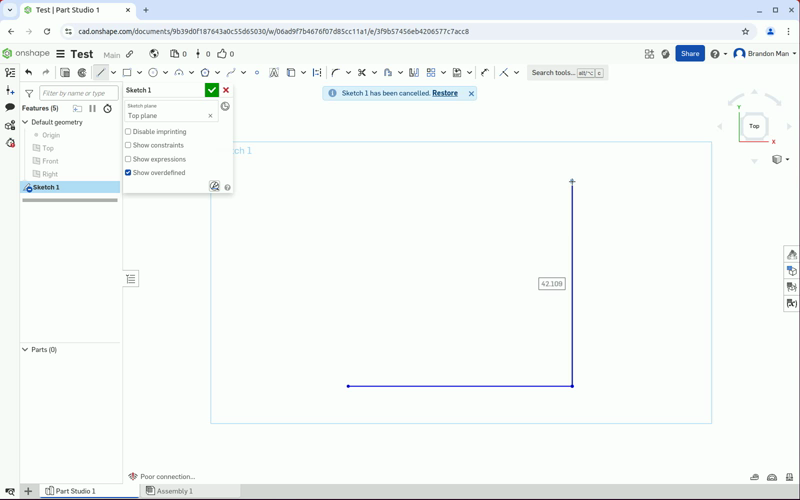
mouse_move(348, 181)
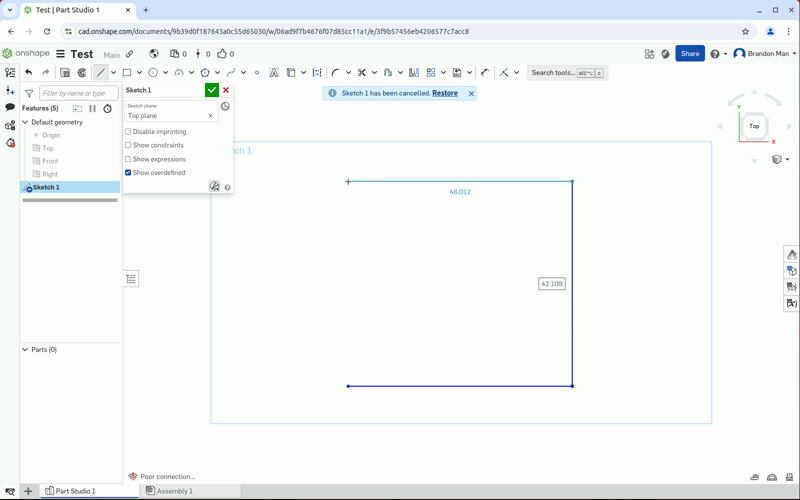
click(348, 181)
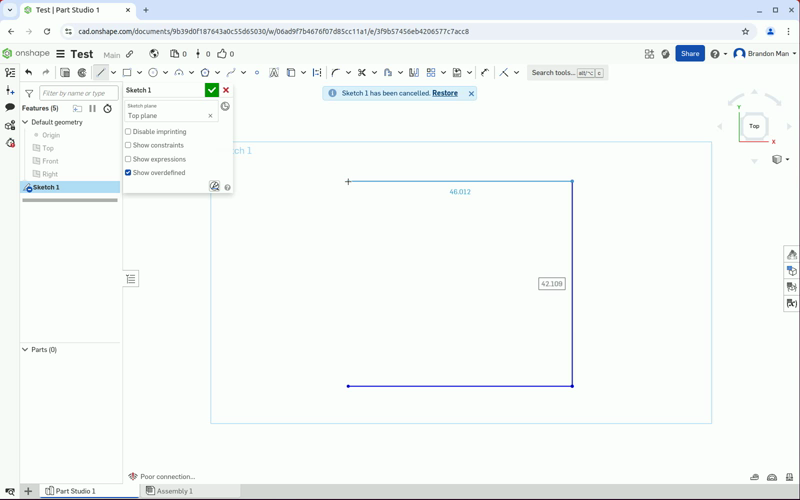
key_up(shift)
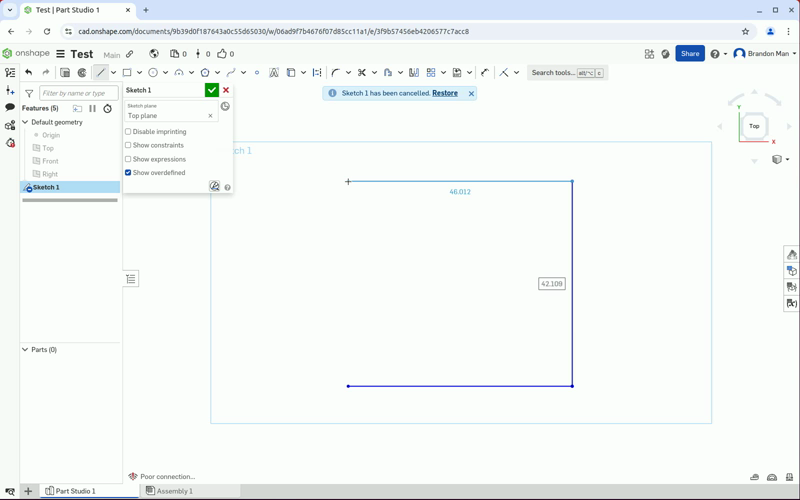
key_down(shift)
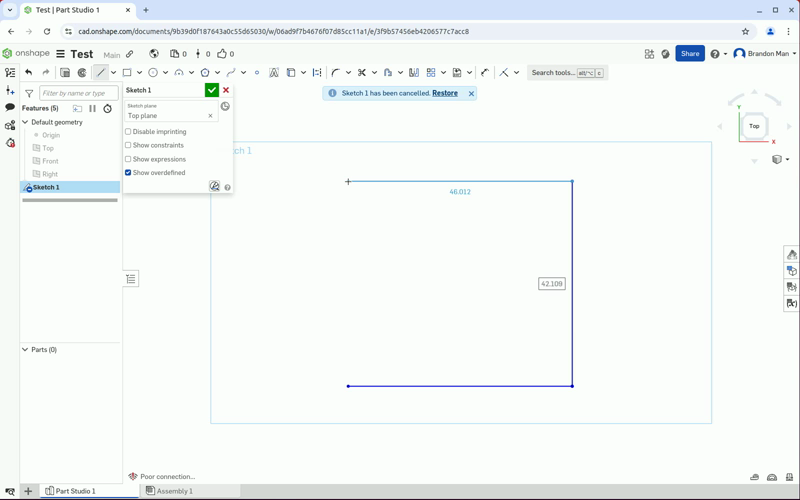
mouse_move(348, 386)
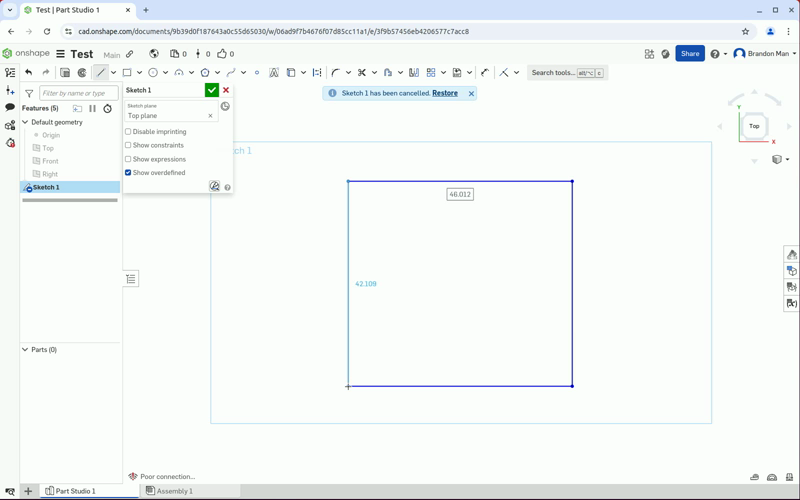
key_up(shift)
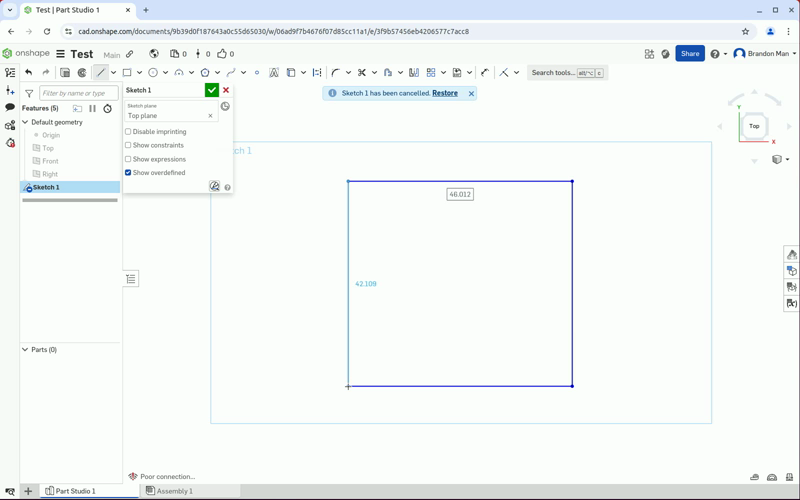
click(348, 386)
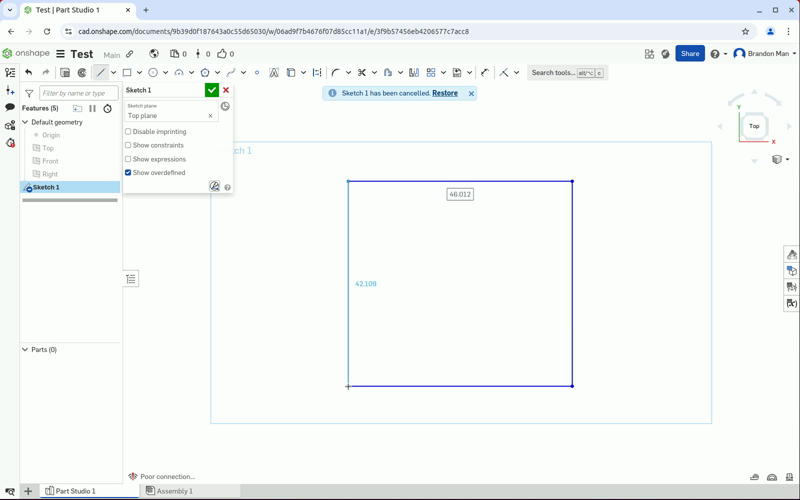
key(esc)
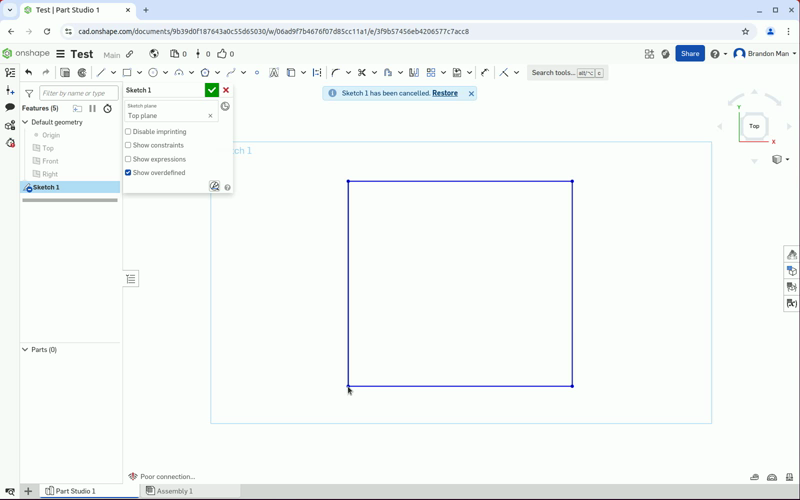
mouse_move(443, 290)
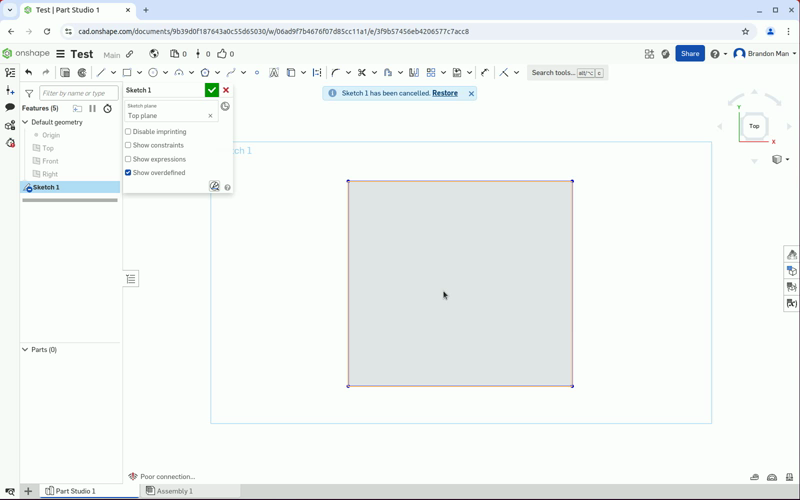
click(443, 290)
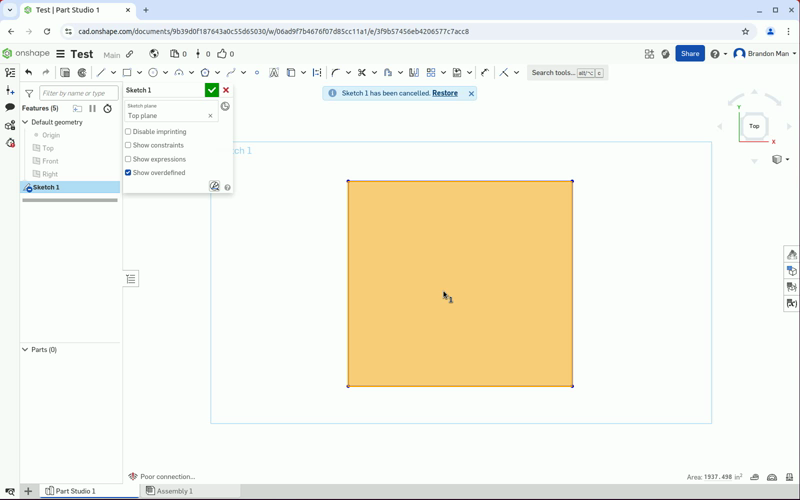
mouse_move(73, 352)
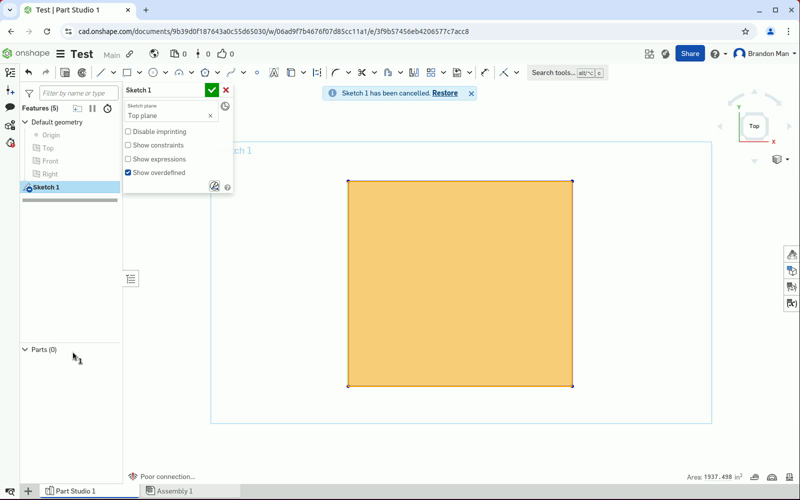
key(shift+y)
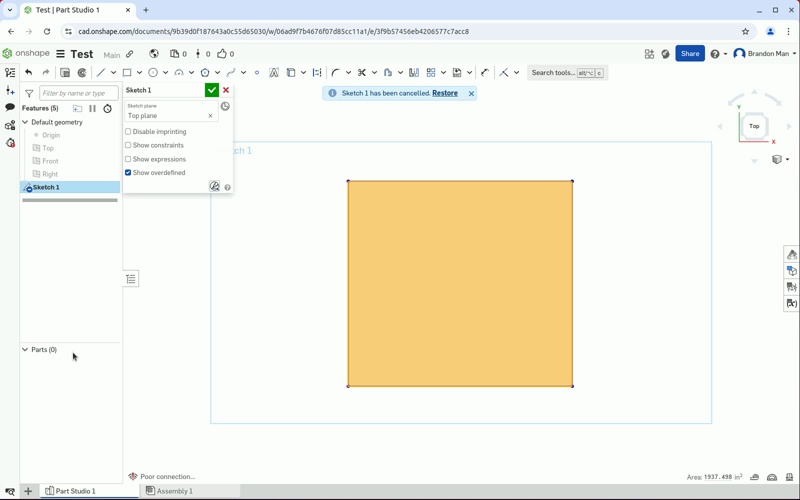
key(shift+e)
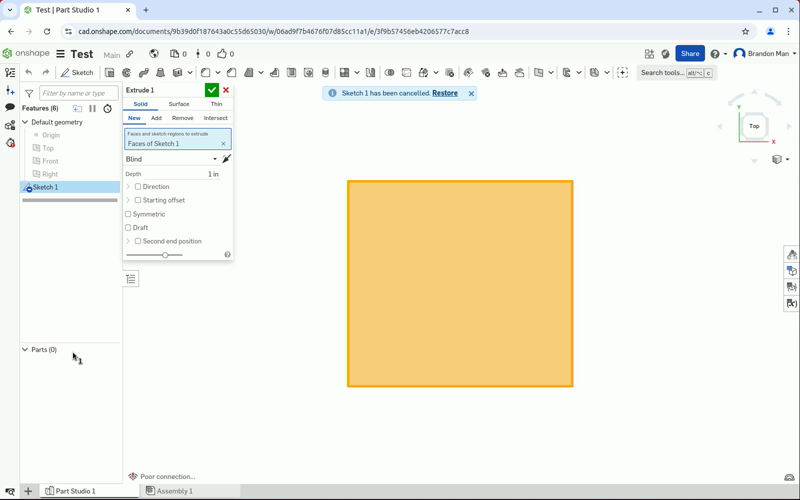
mouse_move(143, 106)
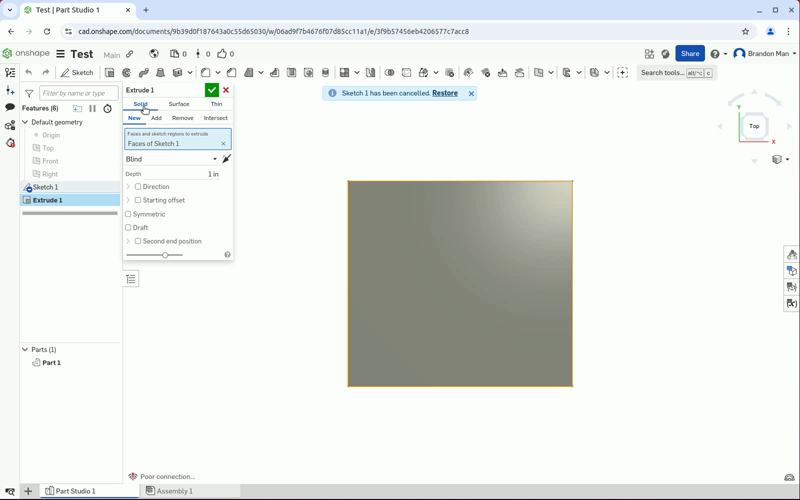
click(143, 106)
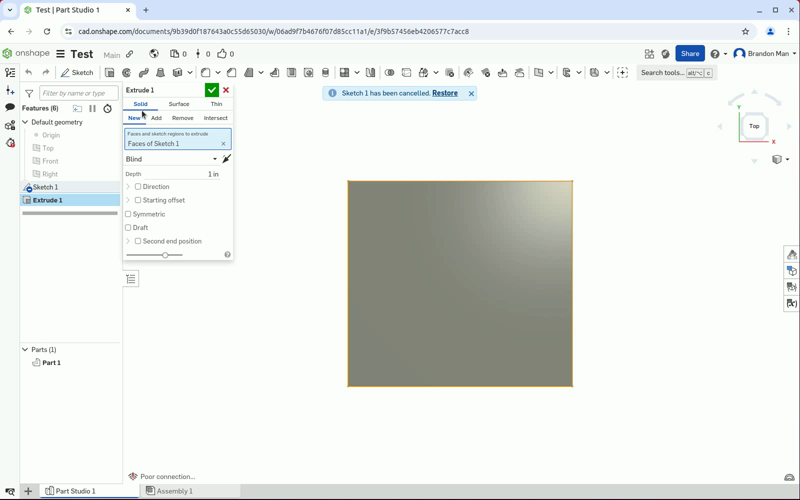
mouse_move(137, 120)
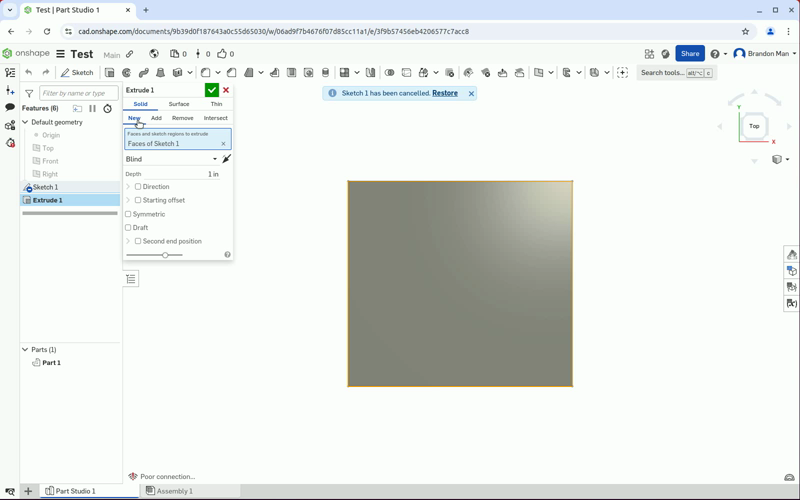
click(137, 120)
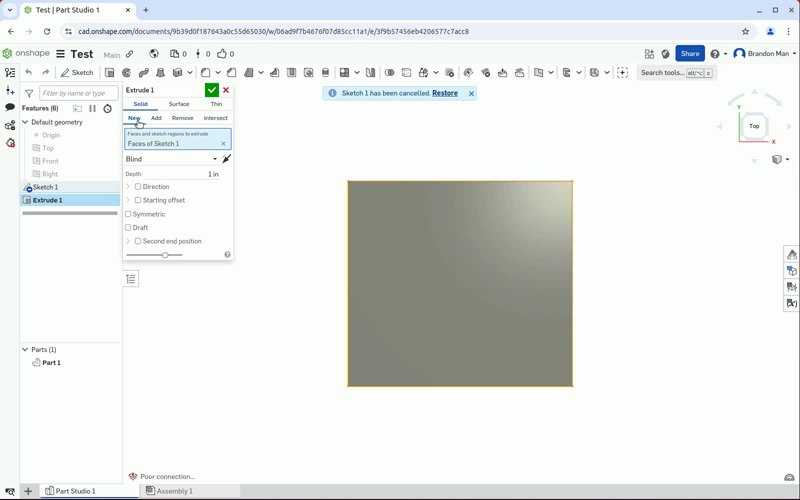
key(tab, 4)
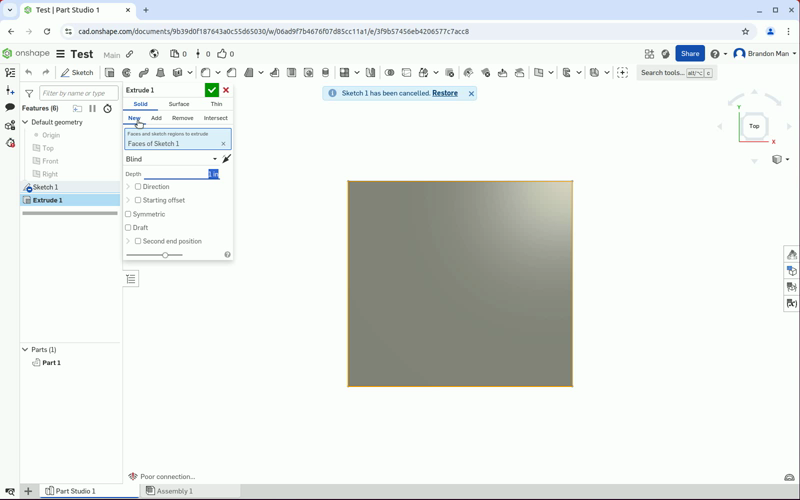
text(7.703)
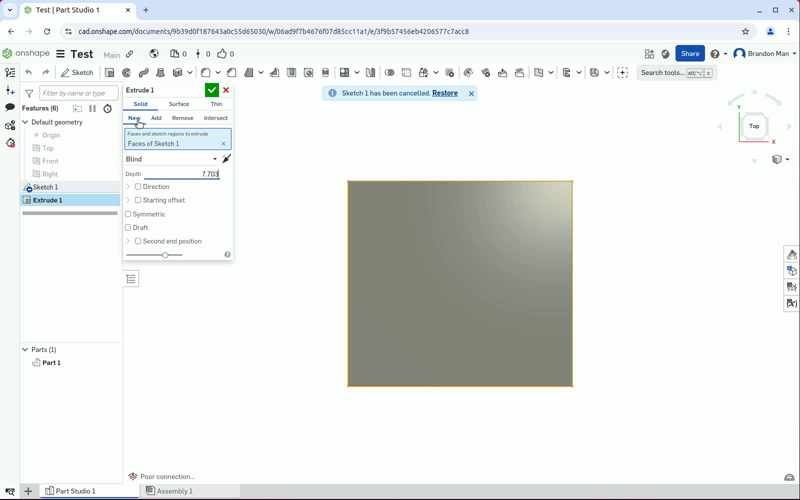
key(enter)
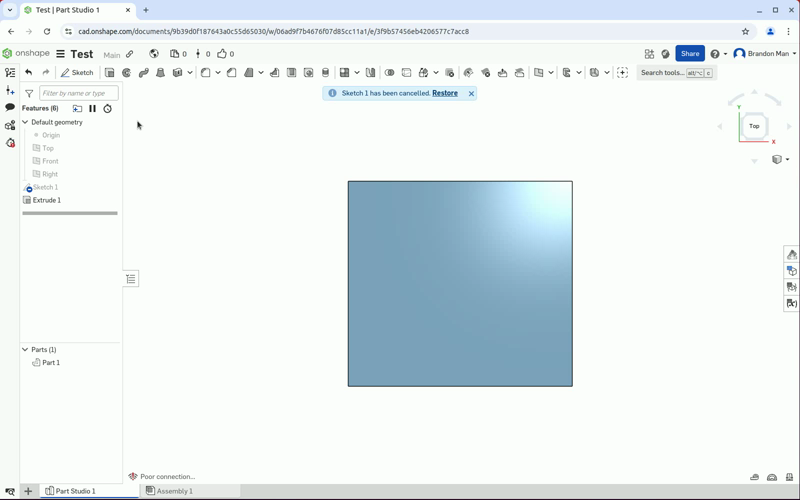
key(shift+h)
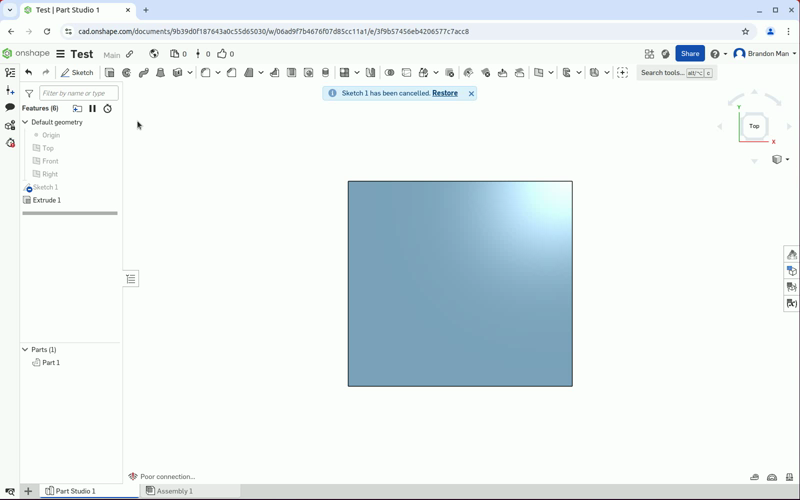
key(shift+h)
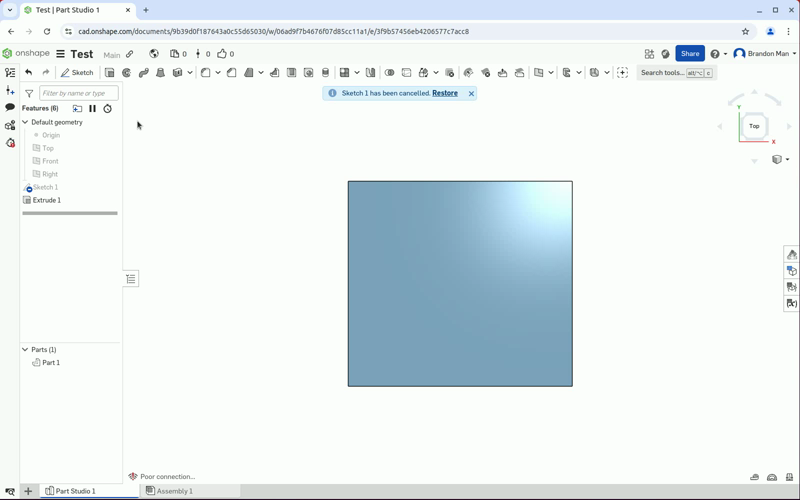
mouse_move(73, 189)
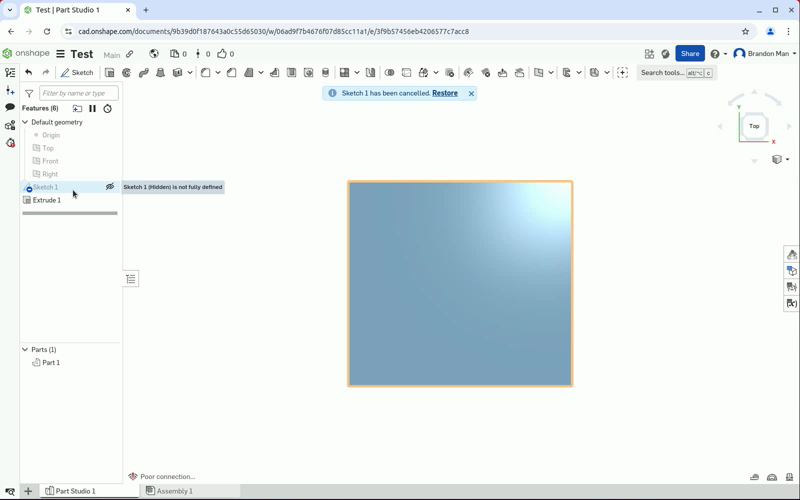
click(73, 189)
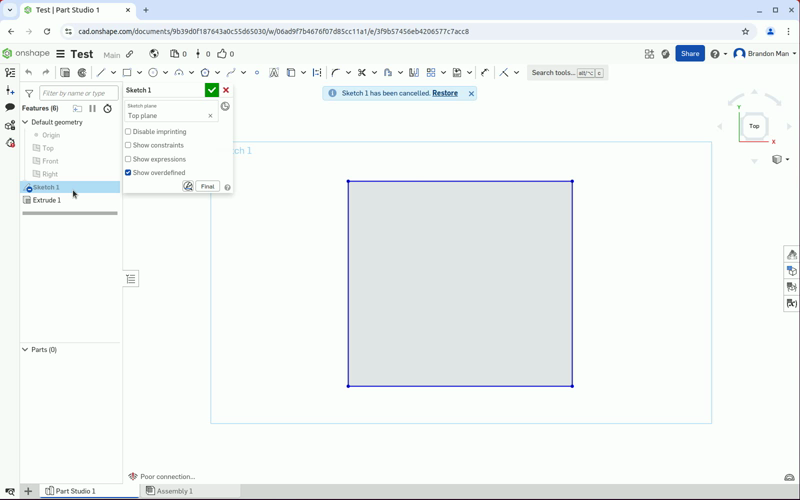
mouse_move(229, 92)
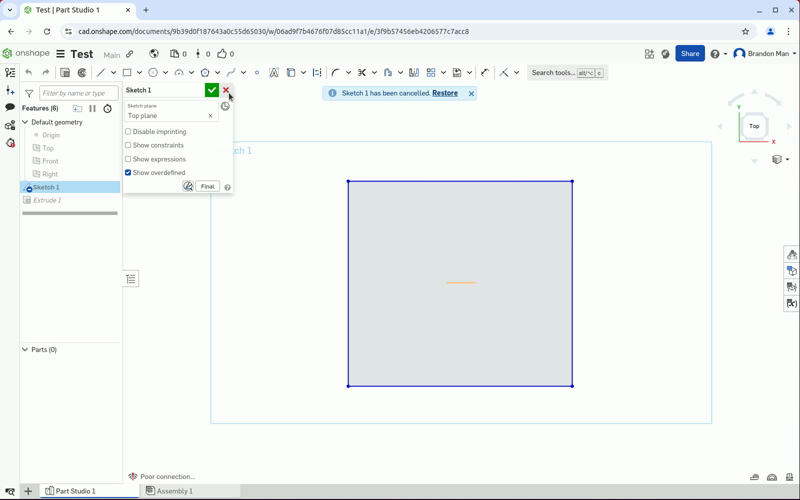
click(229, 92)
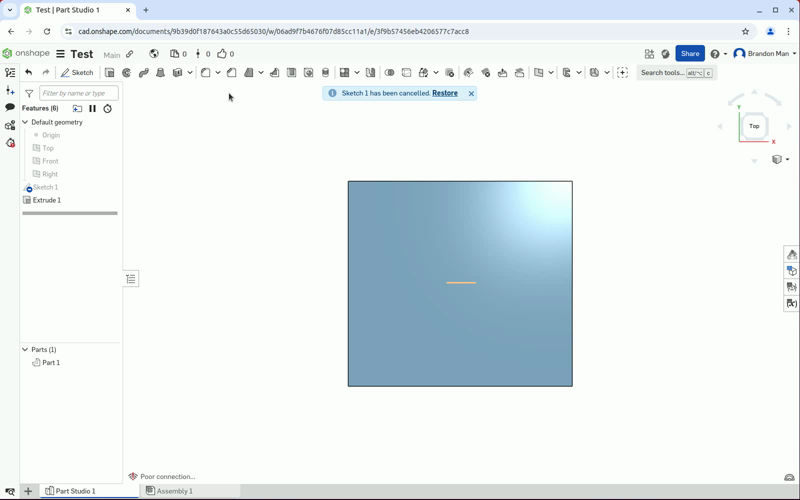
mouse_move(541, 75)
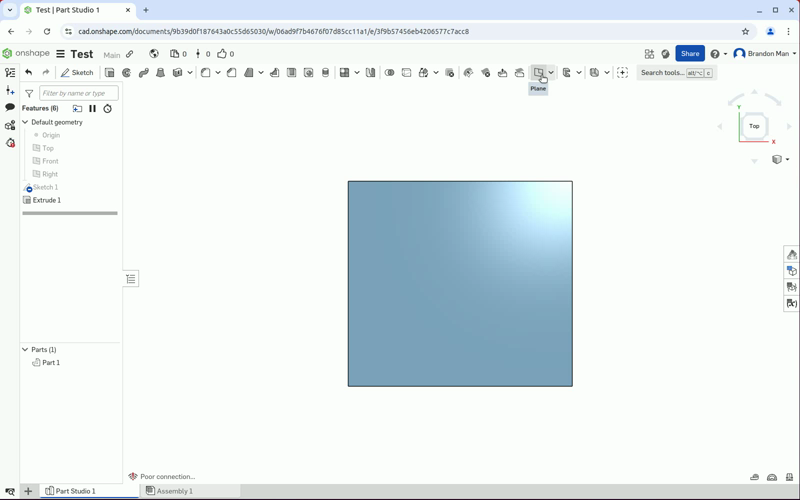
click(541, 75)
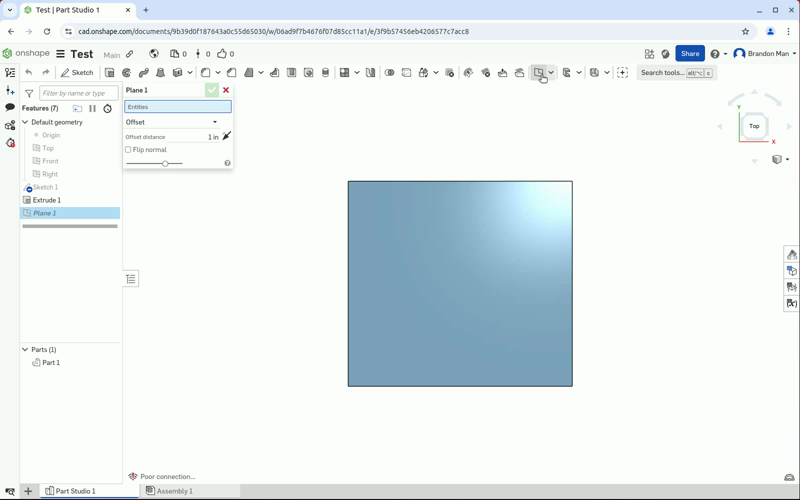
mouse_move(73, 150)
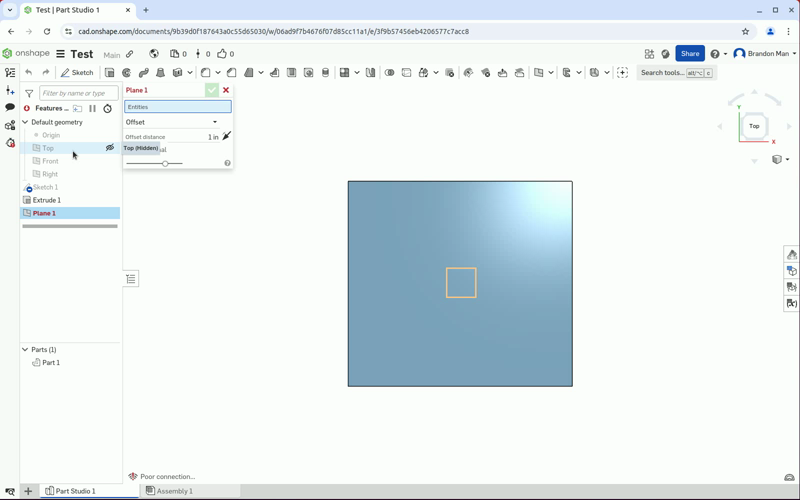
click(73, 150)
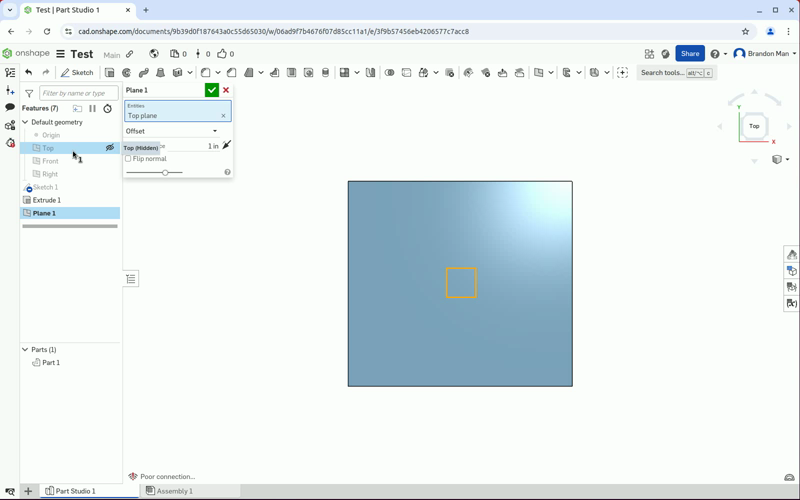
key(tab, 2)
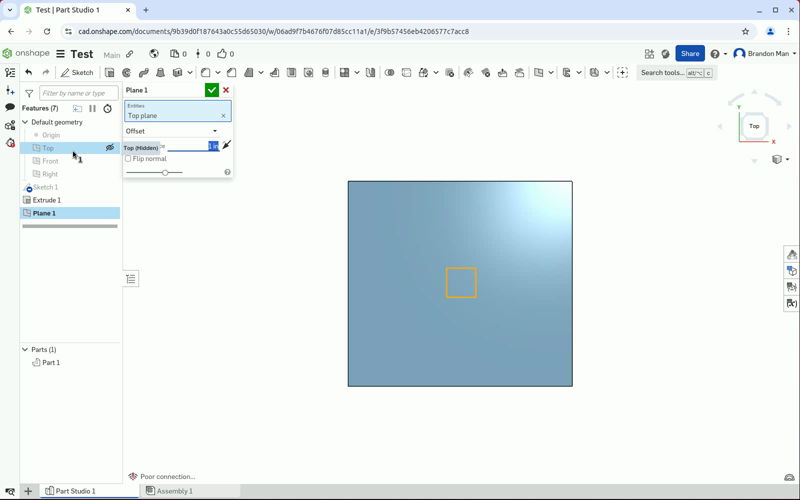
text(7.703)
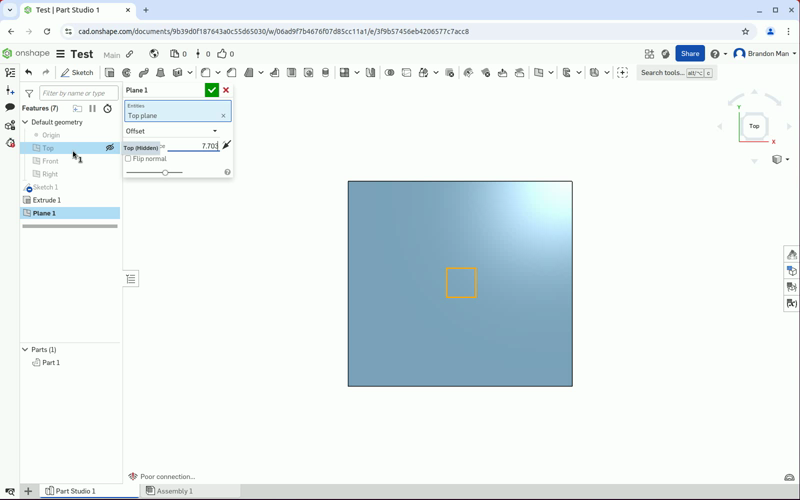
key(enter, 2)
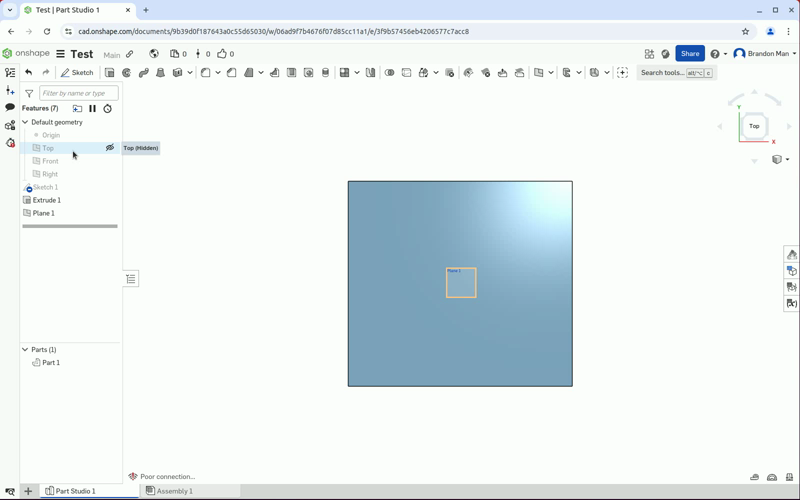
key(shift+s)
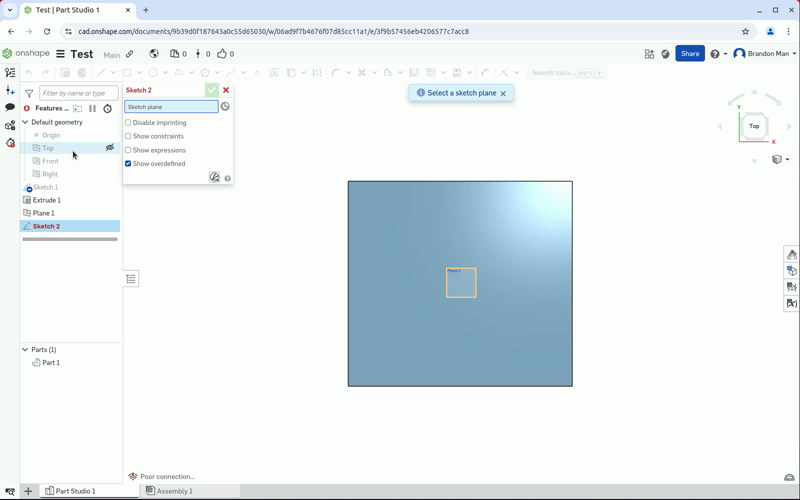
mouse_move(73, 215)
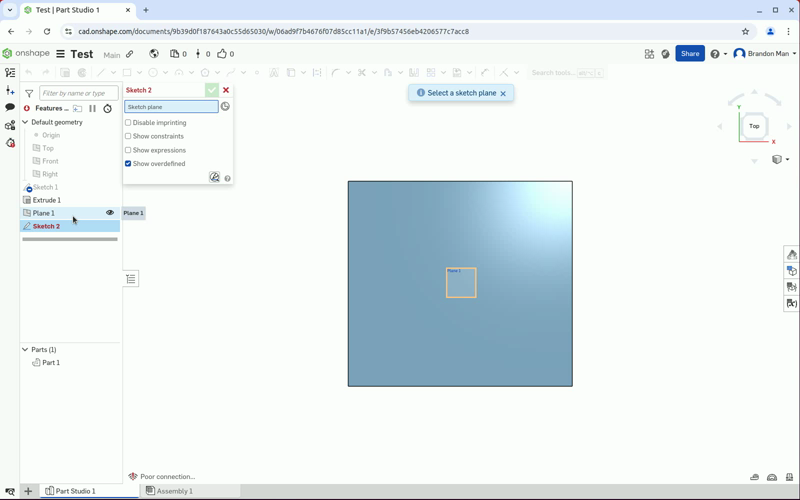
click(73, 215)
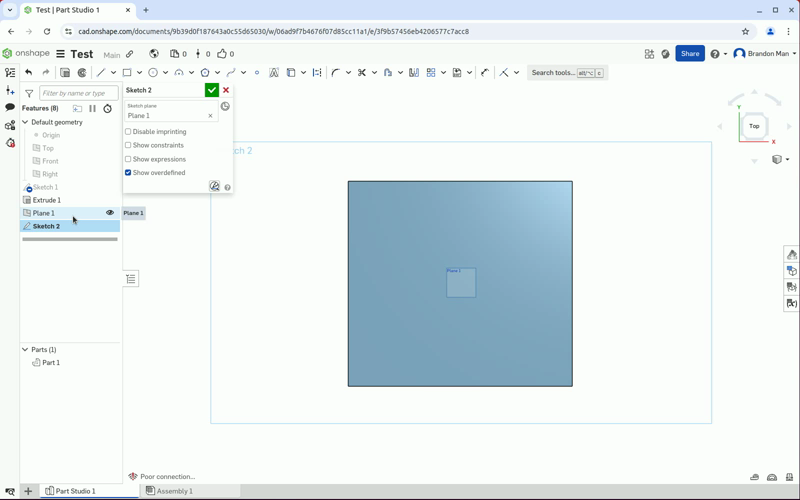
mouse_move(73, 352)
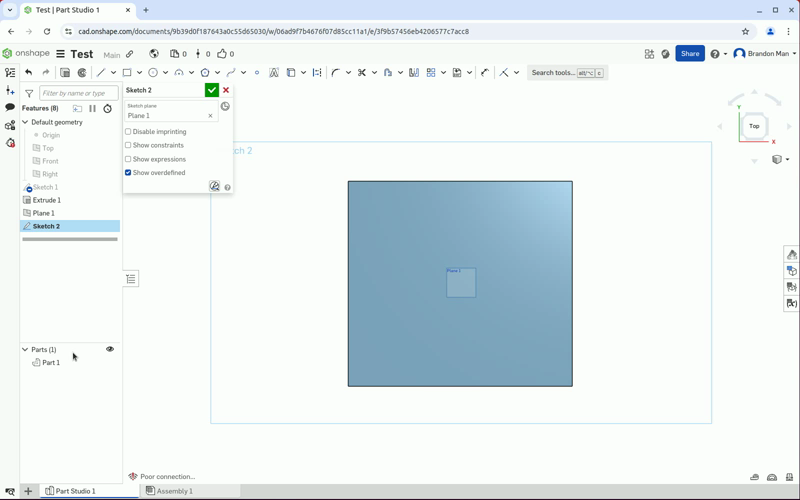
key(y)
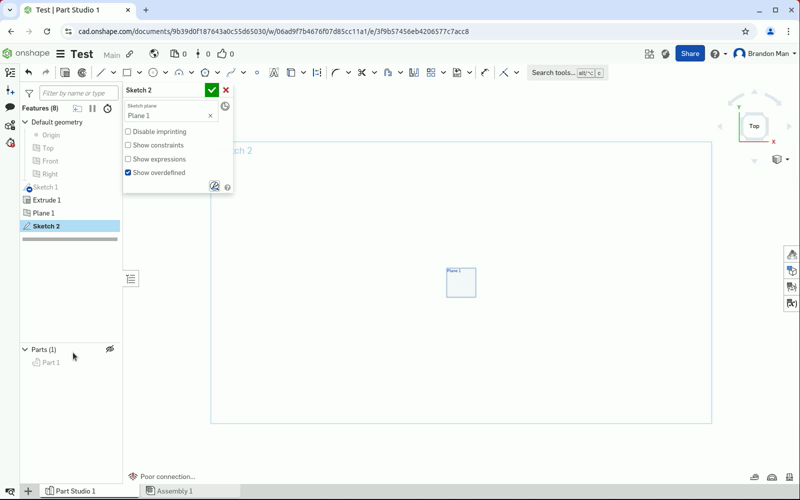
key(l)
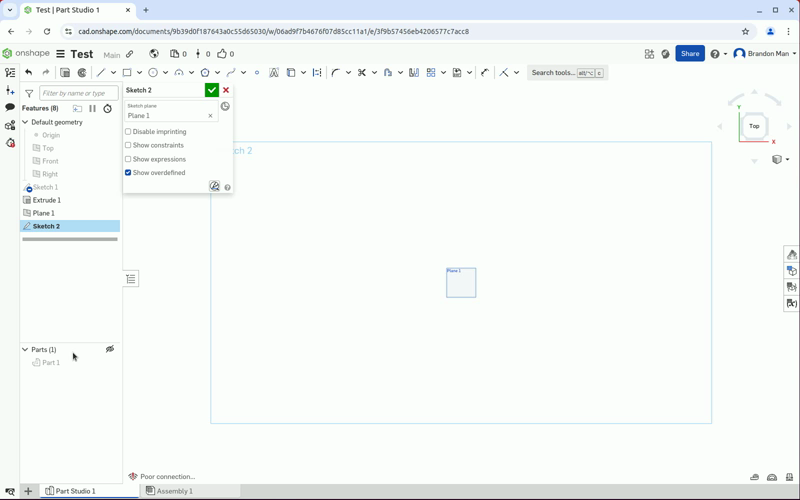
key_down(shift)
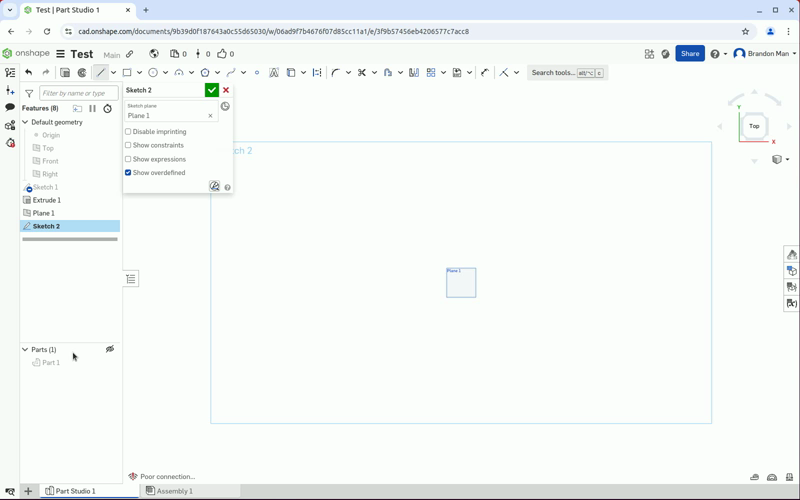
mouse_move(441, 386)
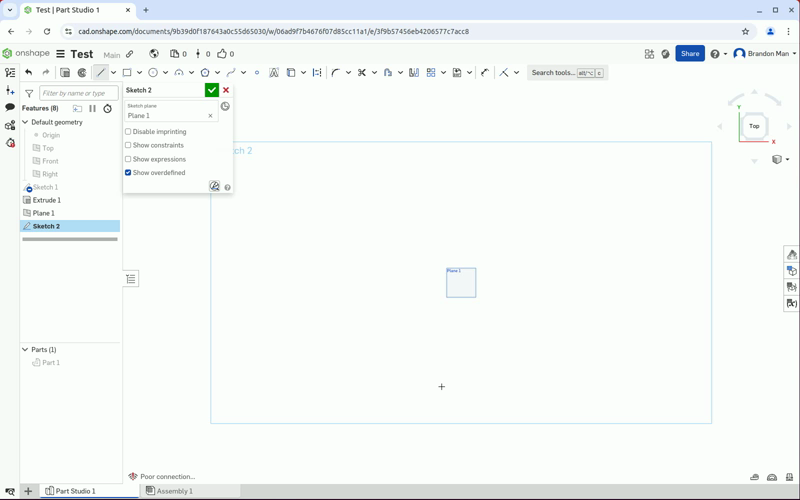
click(441, 386)
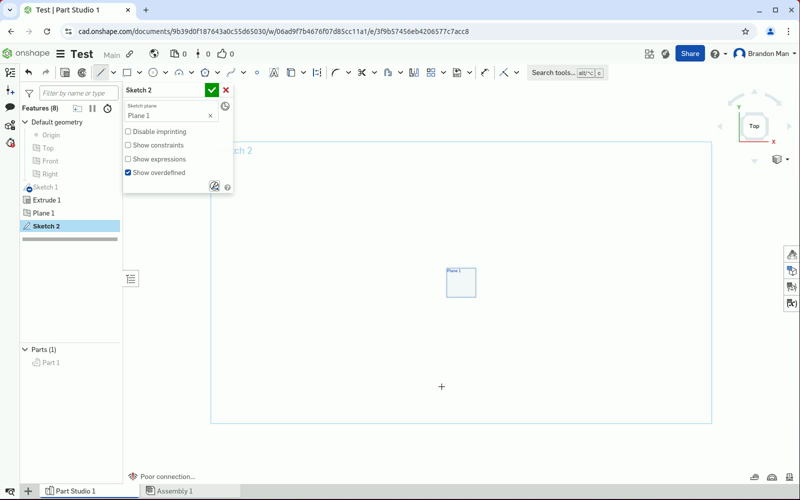
key_up(shift)
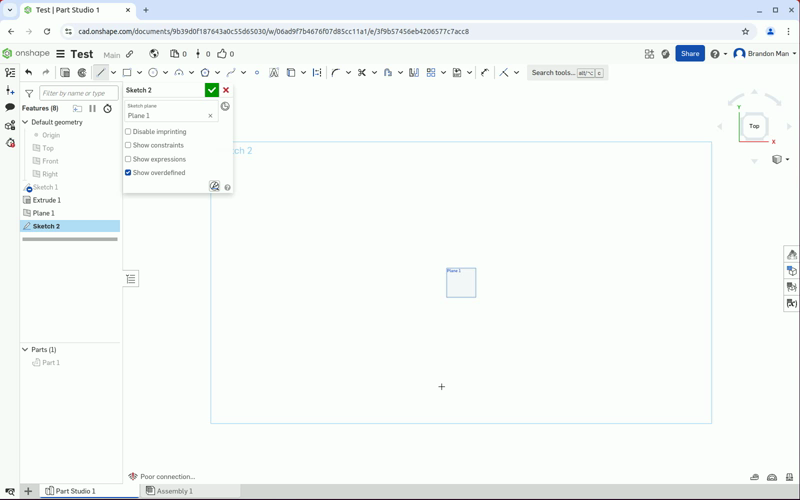
key_down(shift)
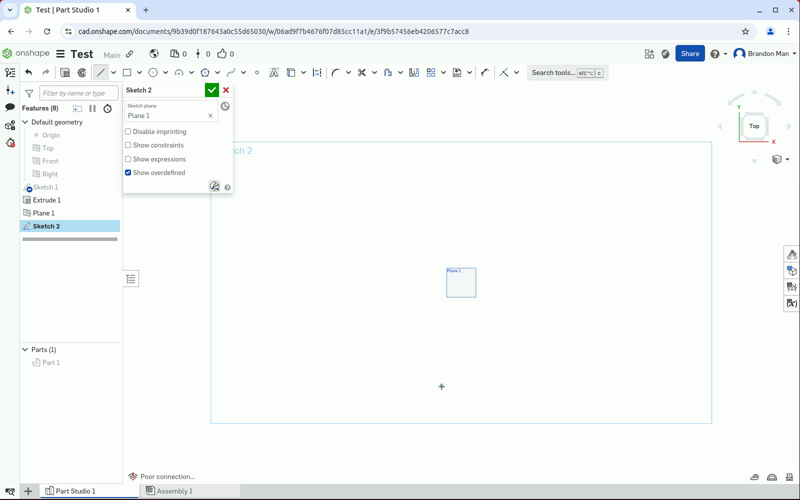
mouse_move(471, 386)
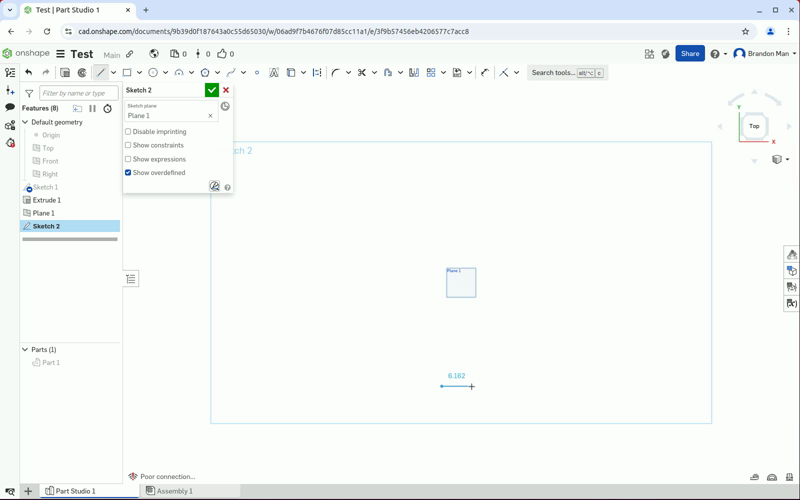
mouse_move(479, 386)
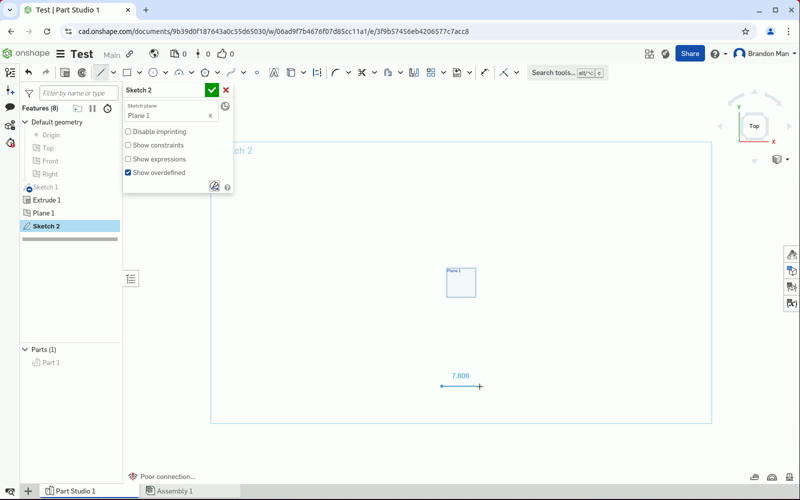
click(479, 386)
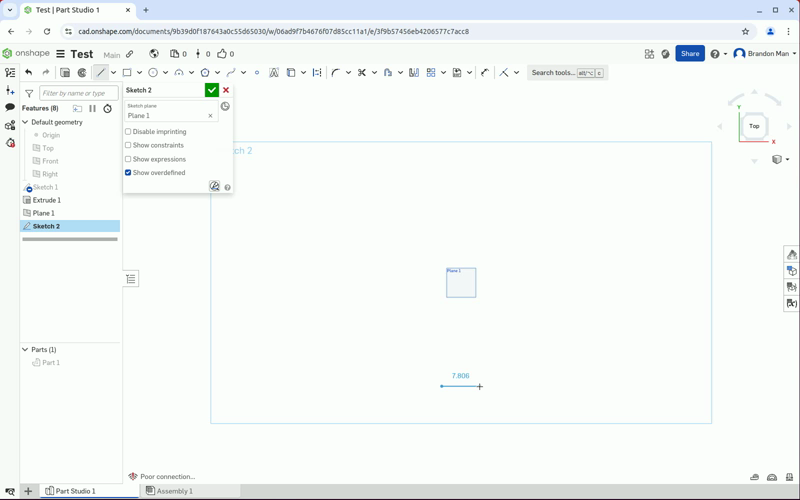
key_up(shift)
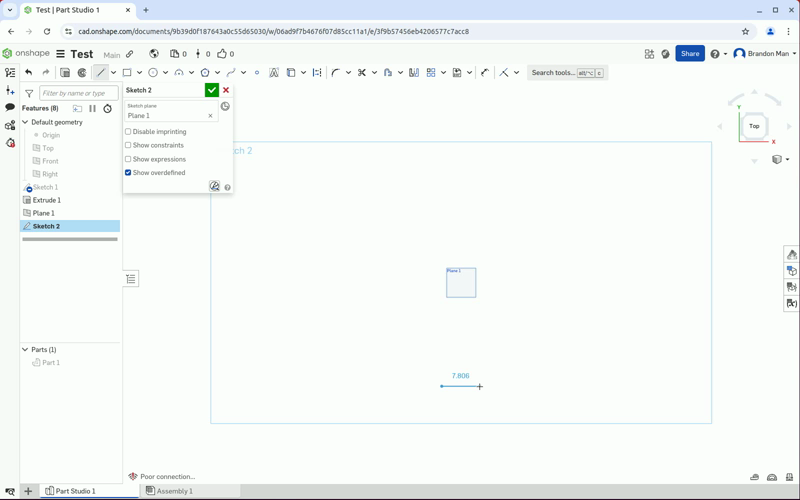
key_down(shift)
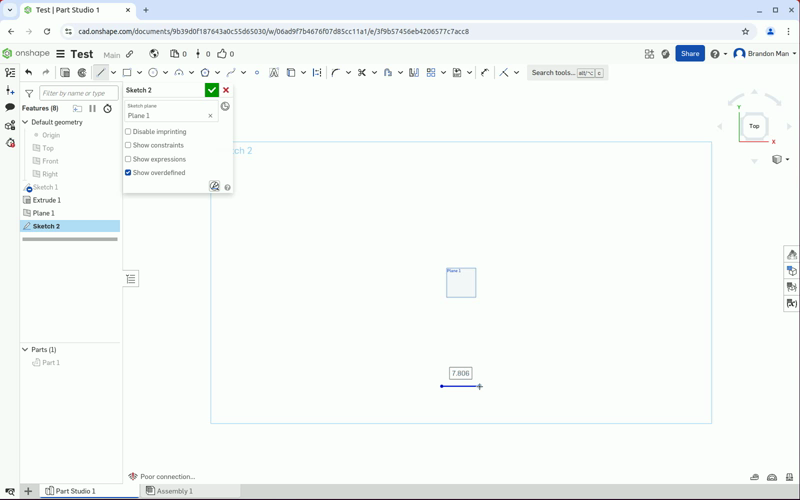
mouse_move(509, 386)
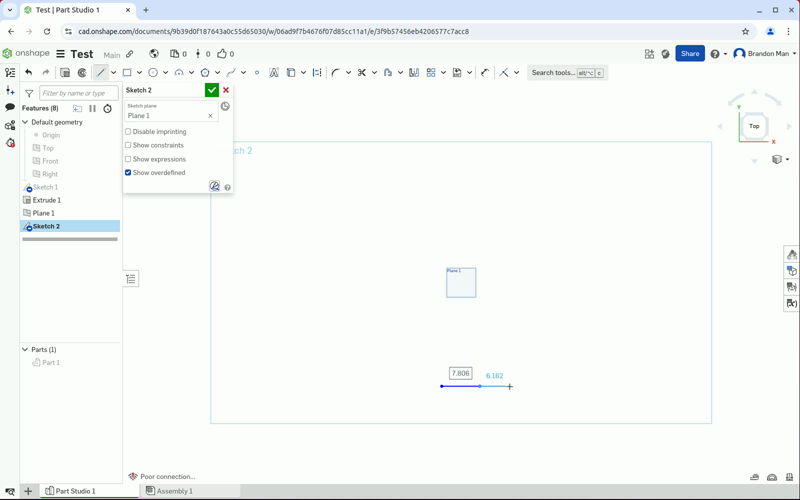
mouse_move(479, 329)
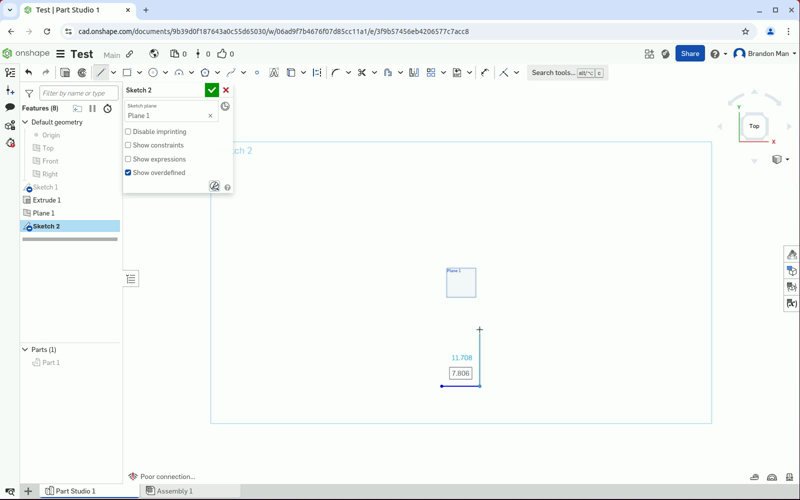
click(479, 329)
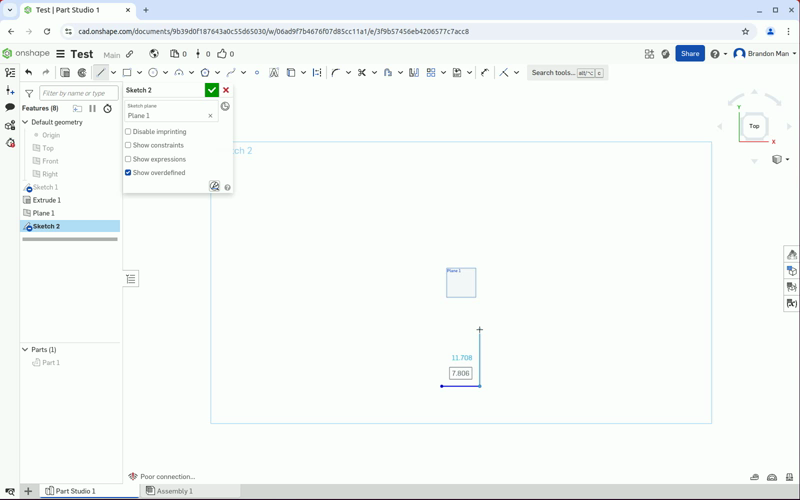
key_up(shift)
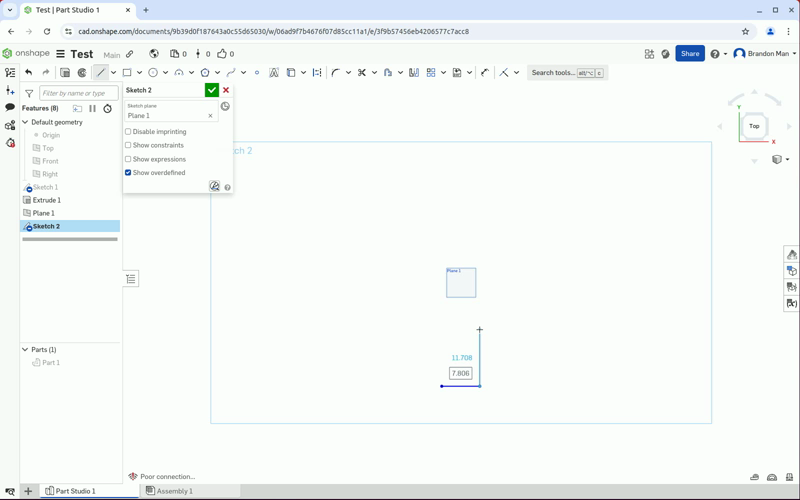
key_down(shift)
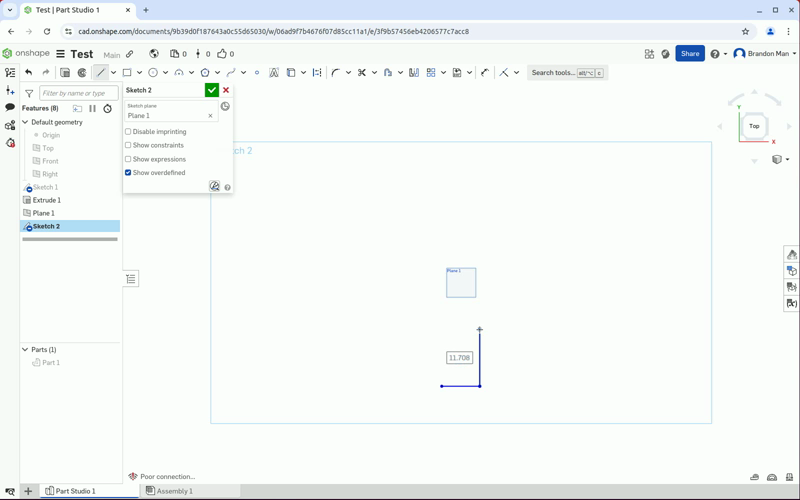
mouse_move(509, 329)
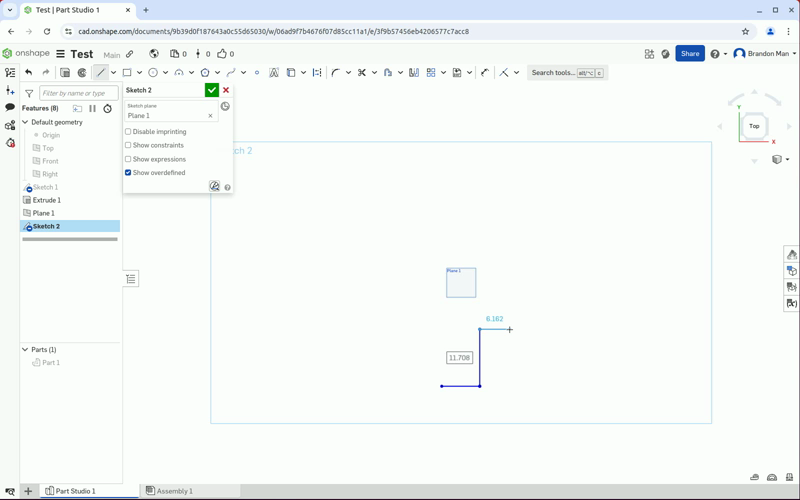
mouse_move(441, 329)
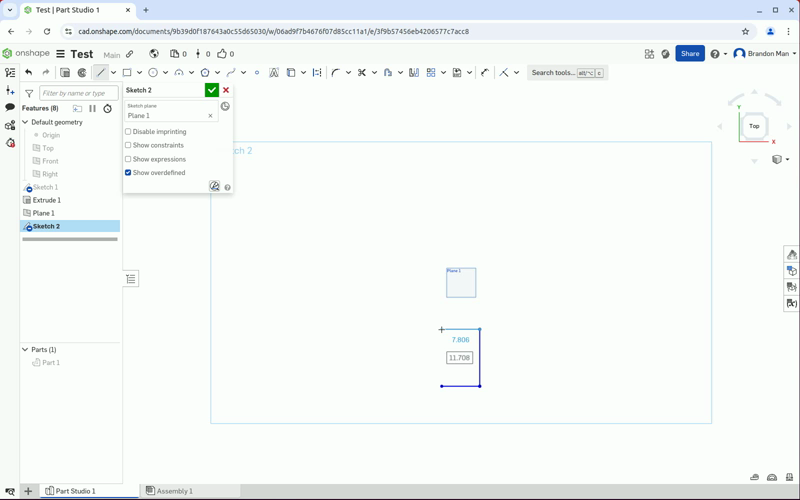
click(441, 329)
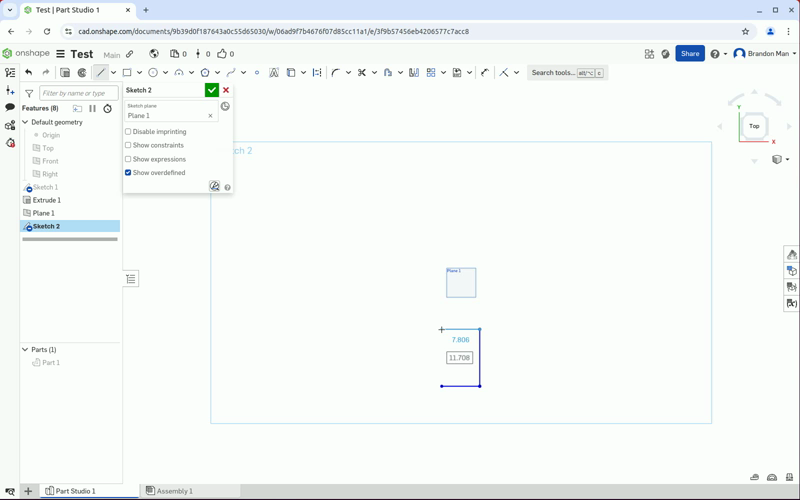
key_up(shift)
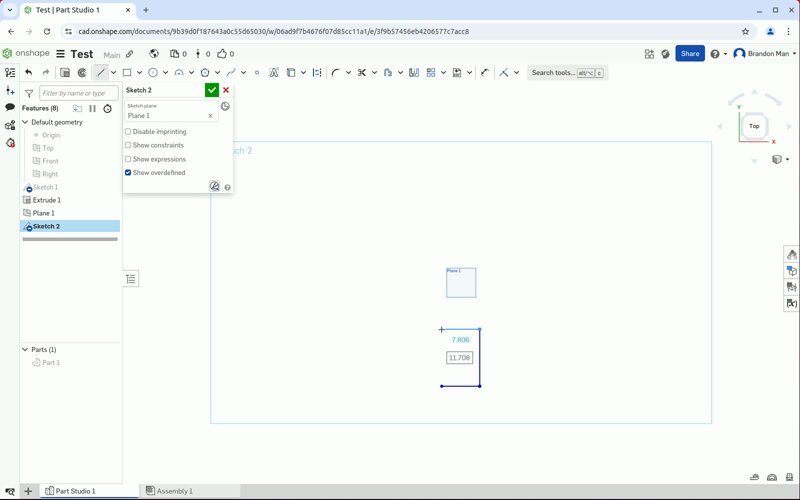
mouse_move(471, 329)
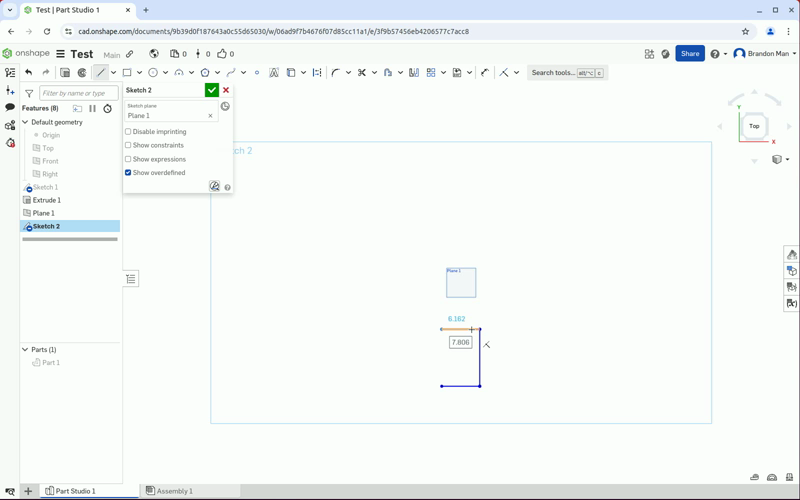
key_down(shift)
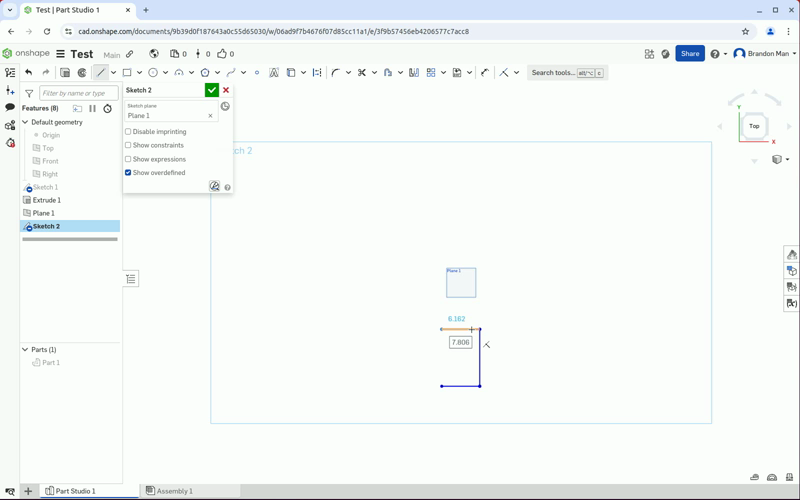
mouse_move(441, 386)
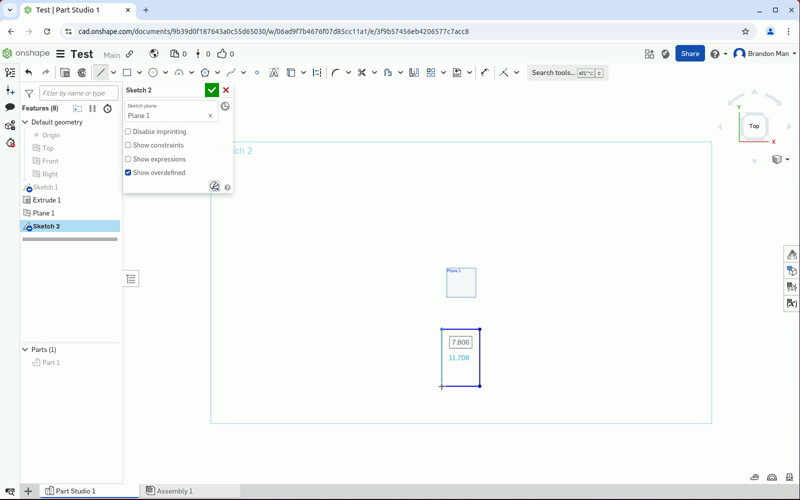
key_up(shift)
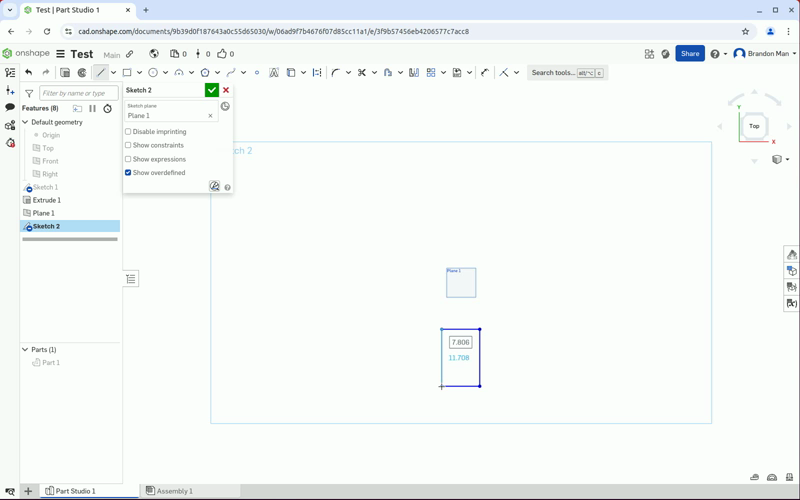
click(441, 386)
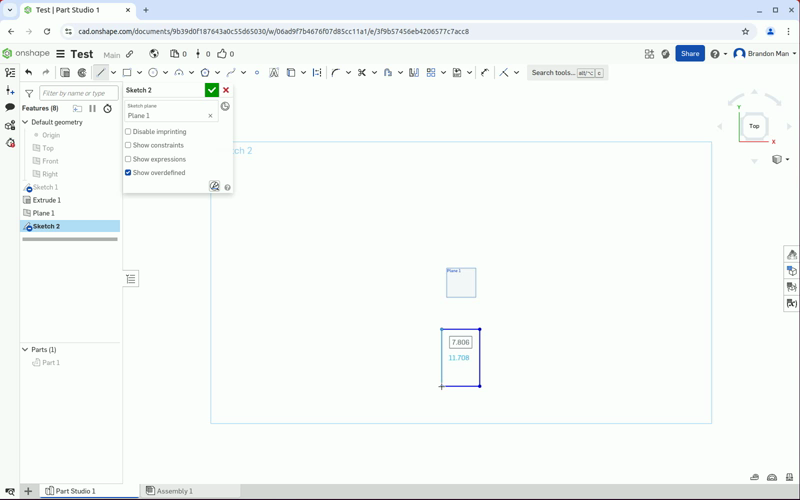
key(esc)
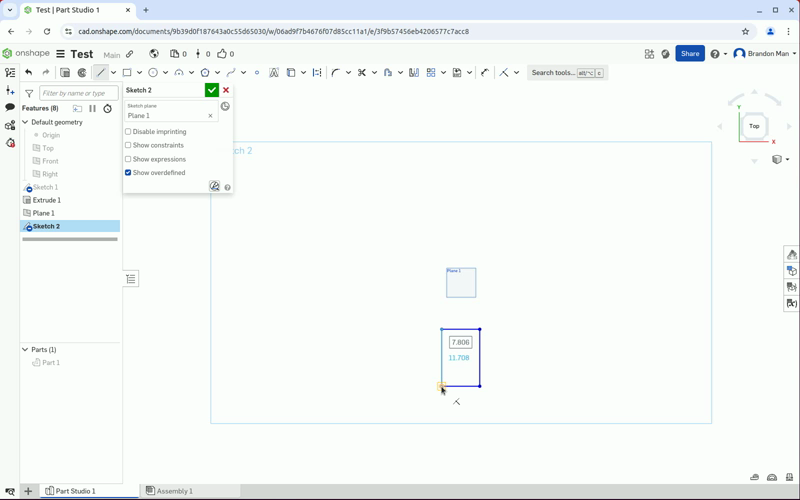
mouse_move(444, 331)
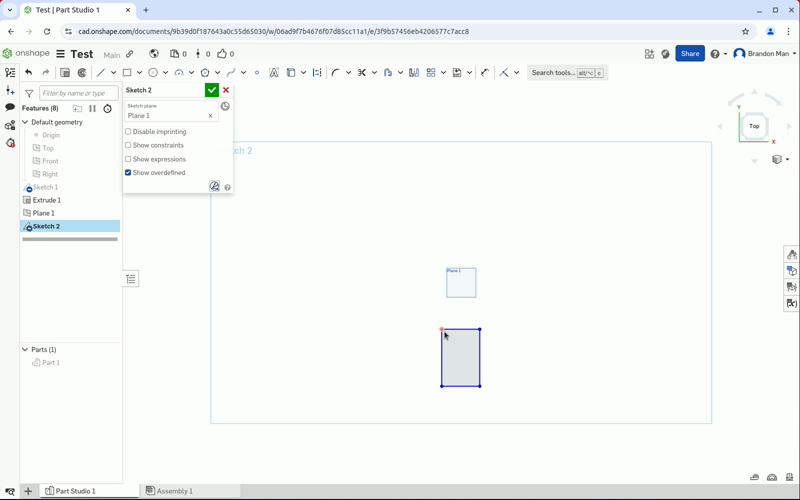
click(444, 331)
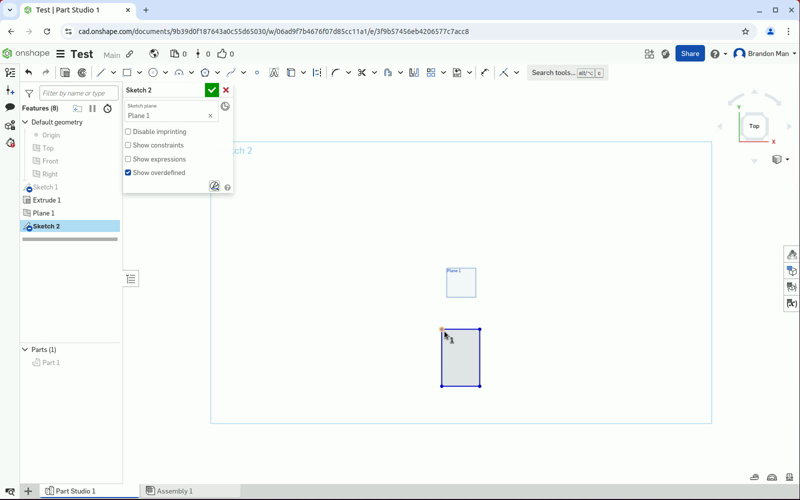
mouse_move(73, 352)
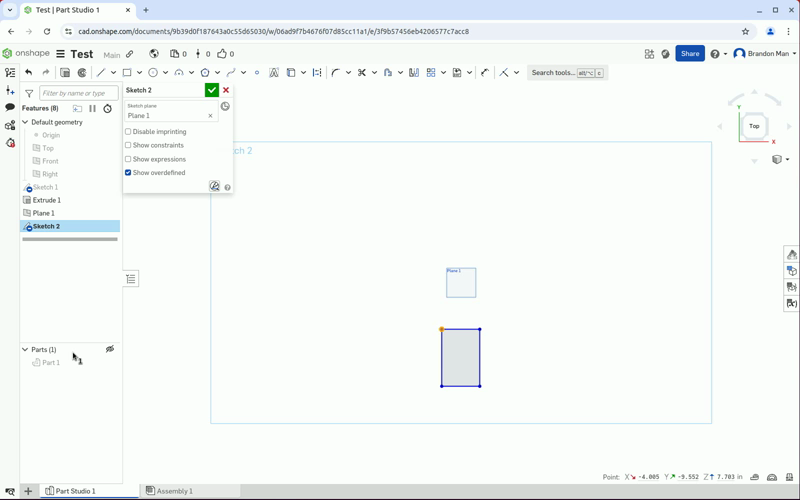
key(shift+y)
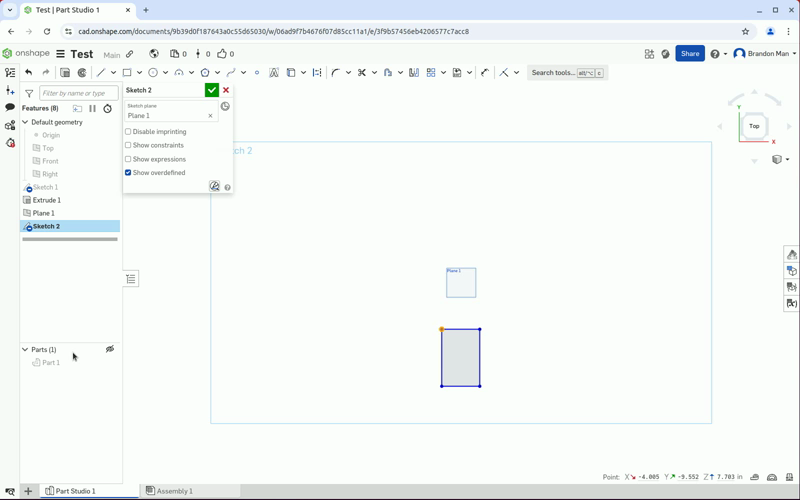
key(shift+e)
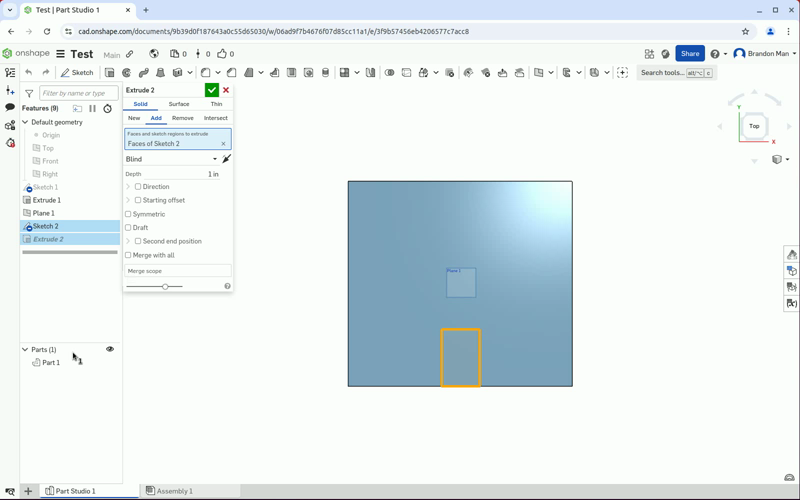
mouse_move(143, 106)
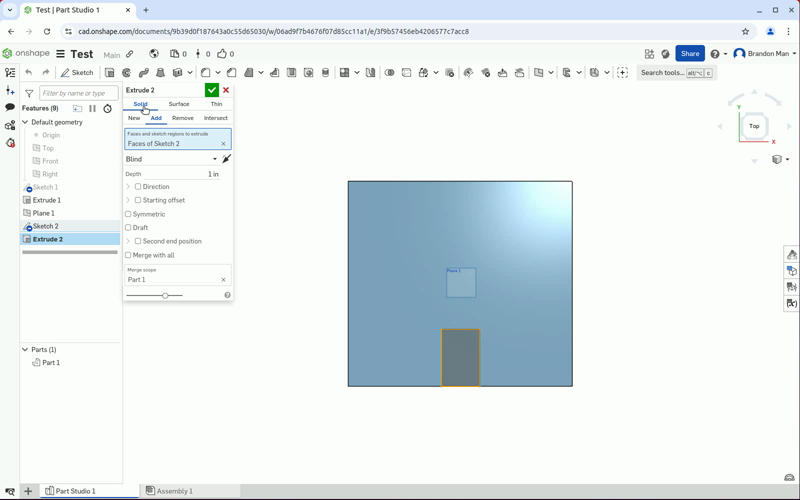
click(143, 106)
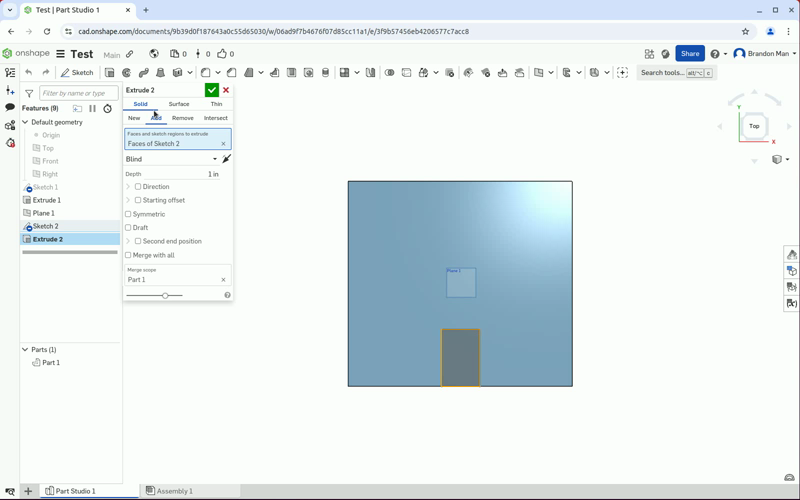
mouse_move(186, 120)
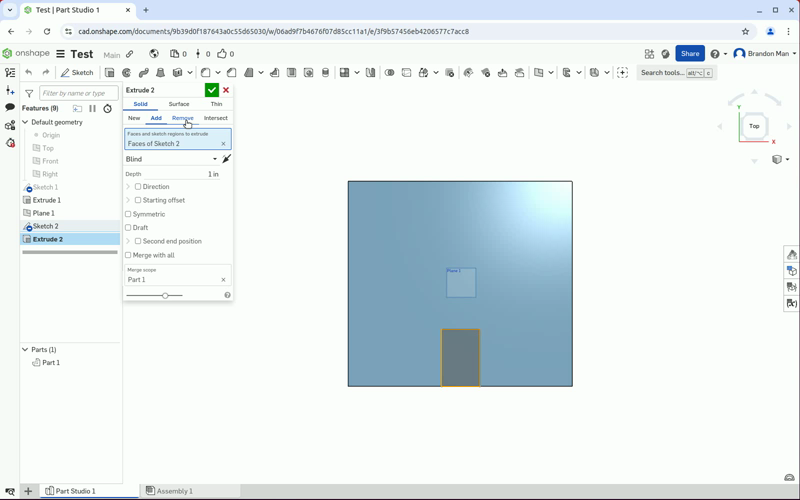
click(186, 120)
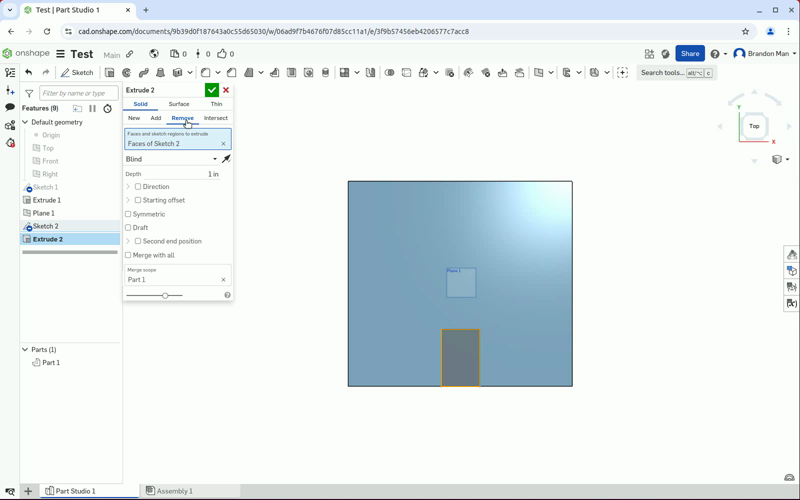
key(tab, 4)
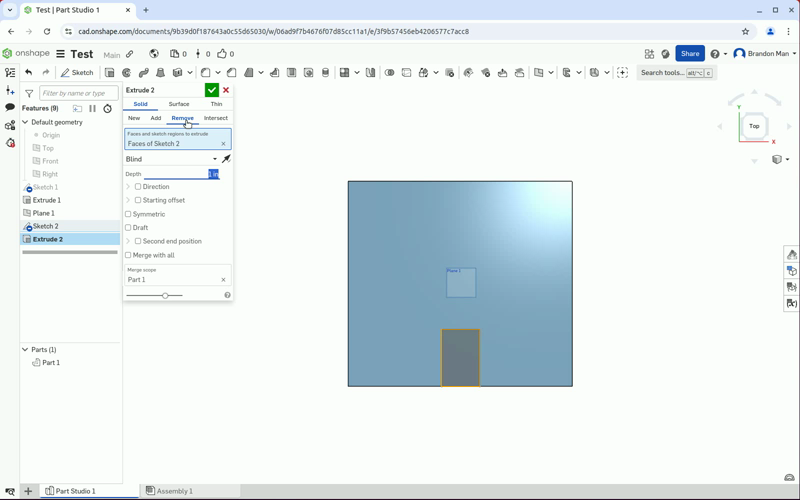
text(1.444)
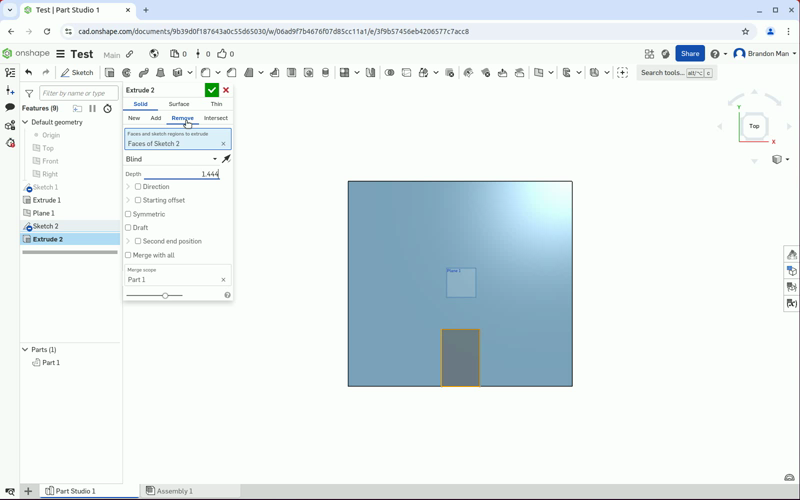
key(tab, 6)
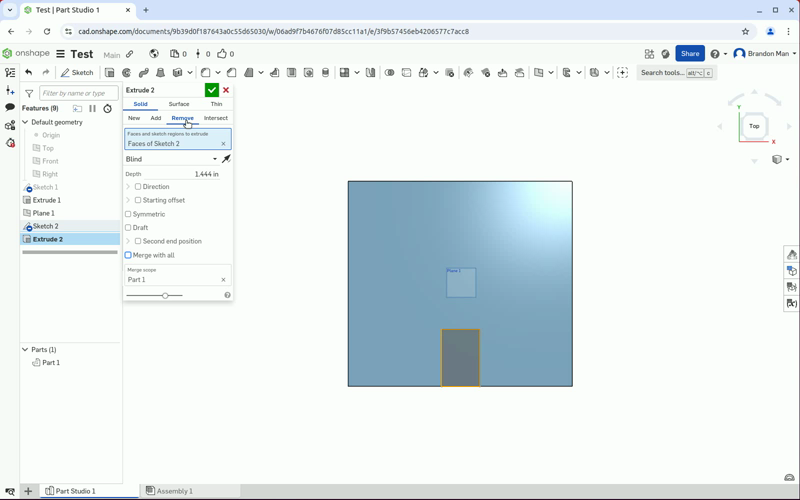
key(space)
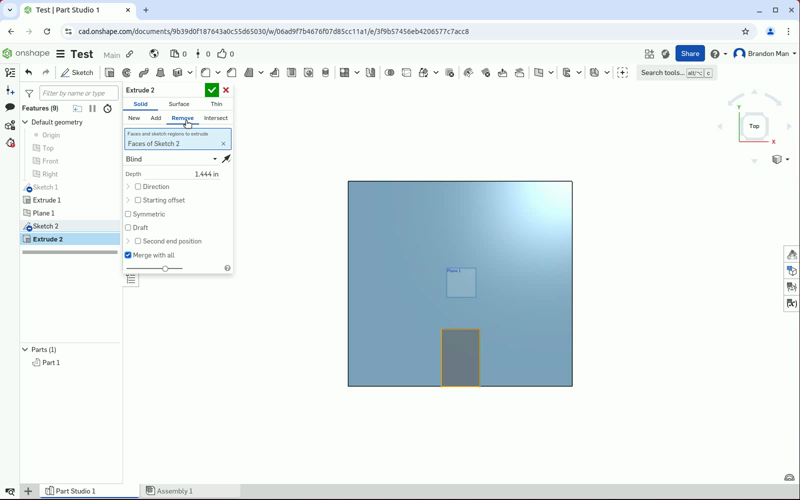
key(enter)
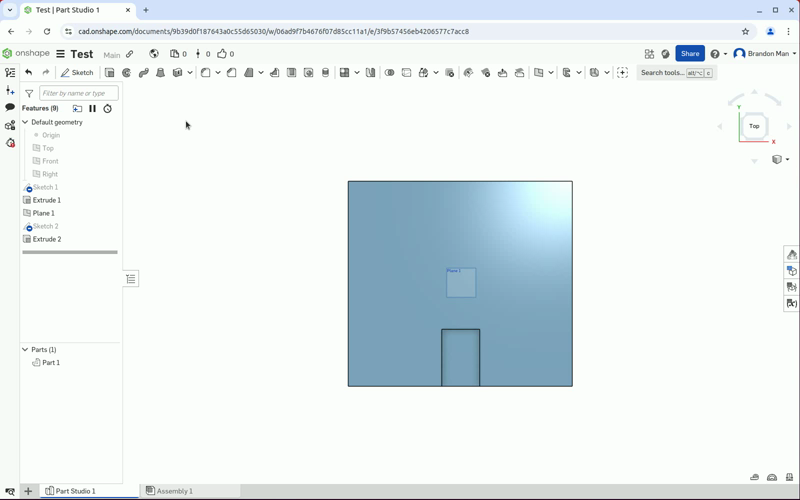
key(shift+h)
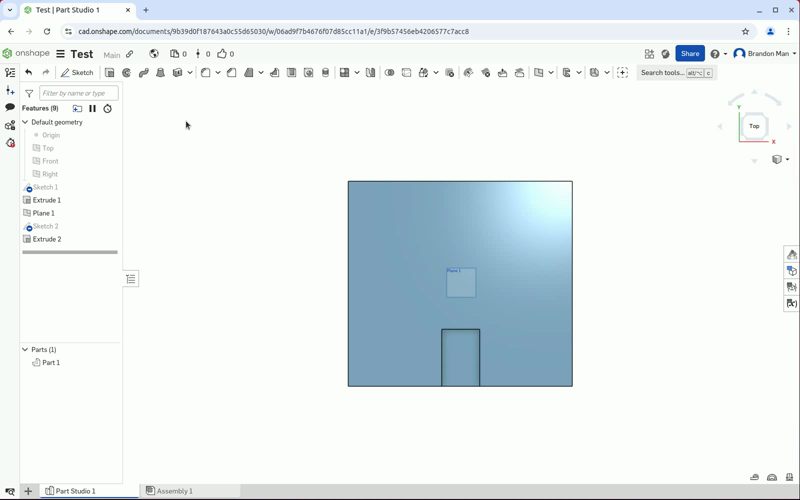
key(shift+h)
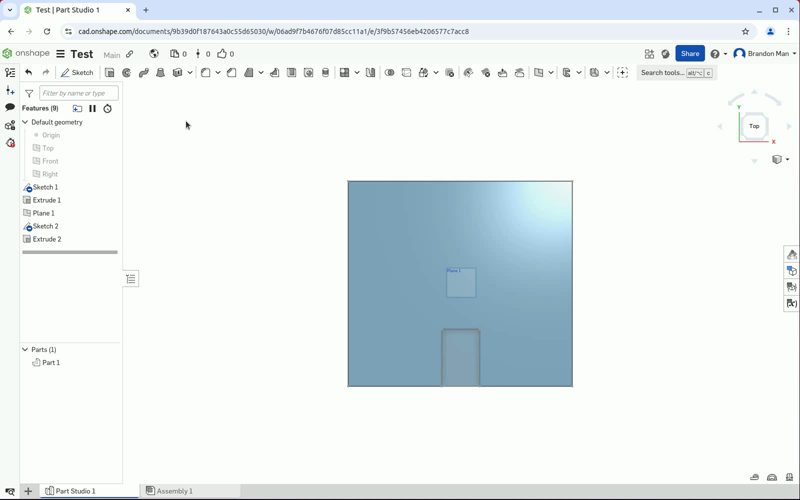
key(shift+7)
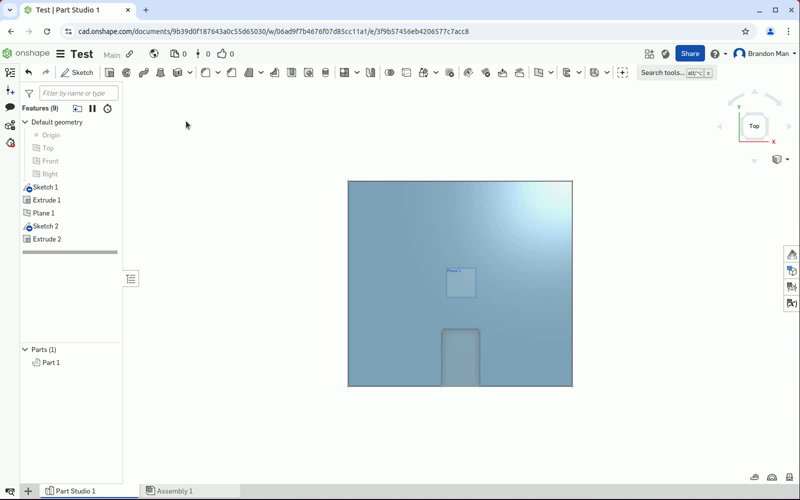
key(up, 3)
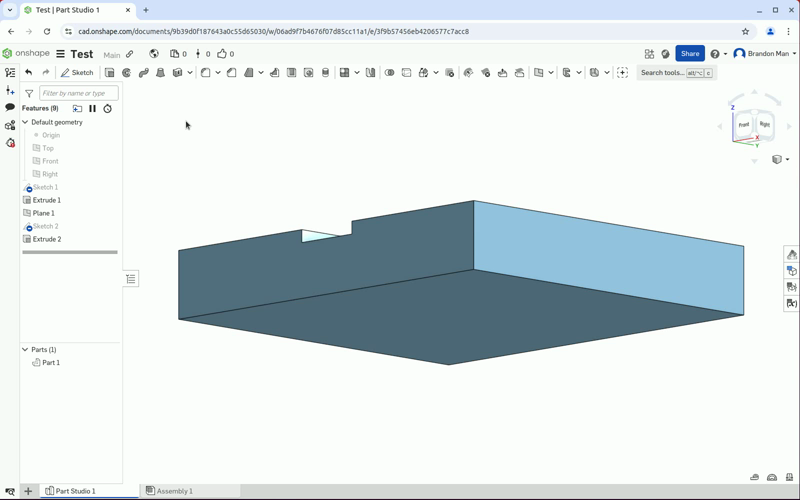
key(left, 3)
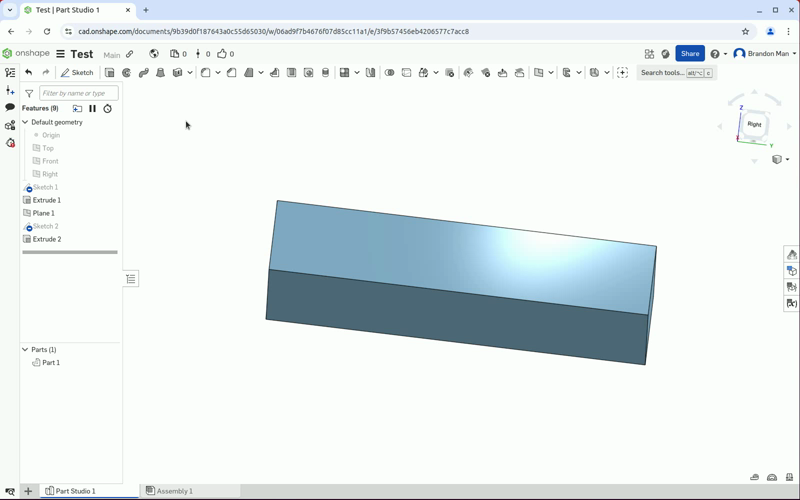
key(right, 3)
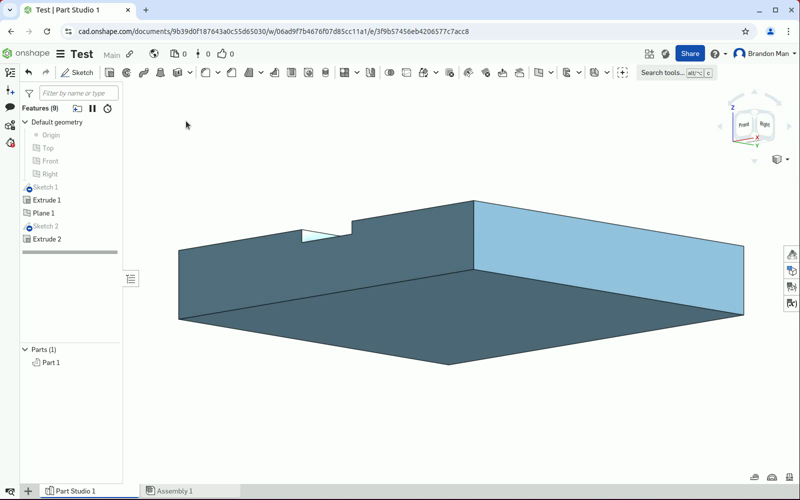
key(down, 3)
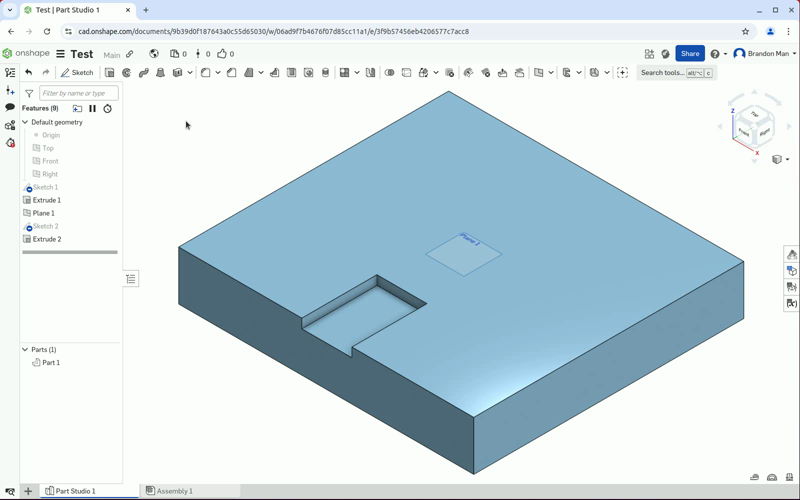
mouse_move(73, 189)
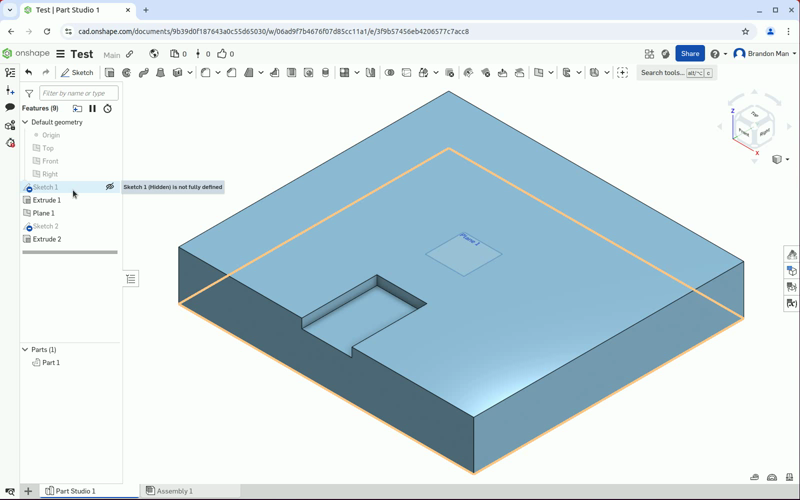
click(73, 189)